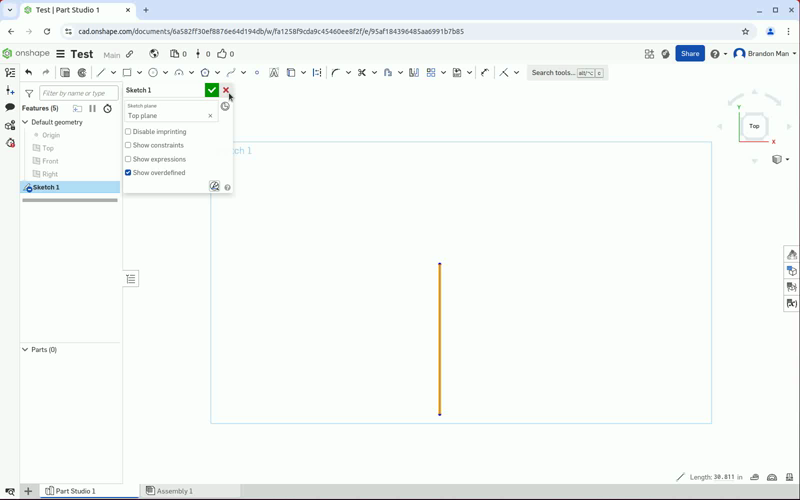
key(shift+h)
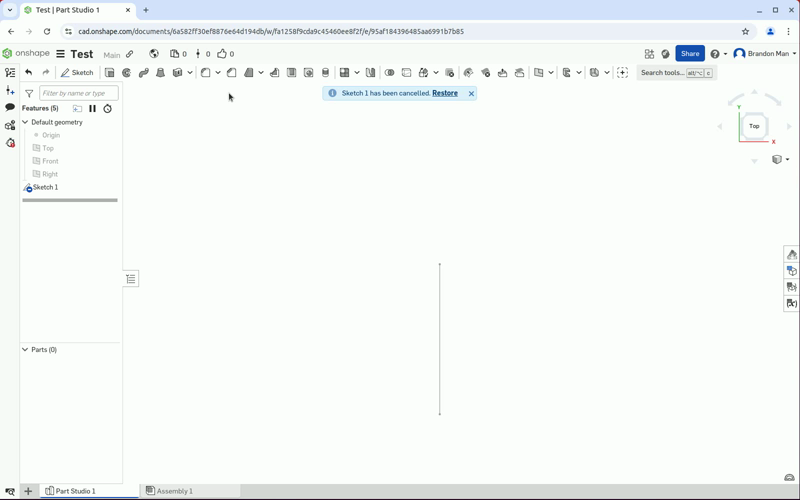
mouse_move(73, 352)
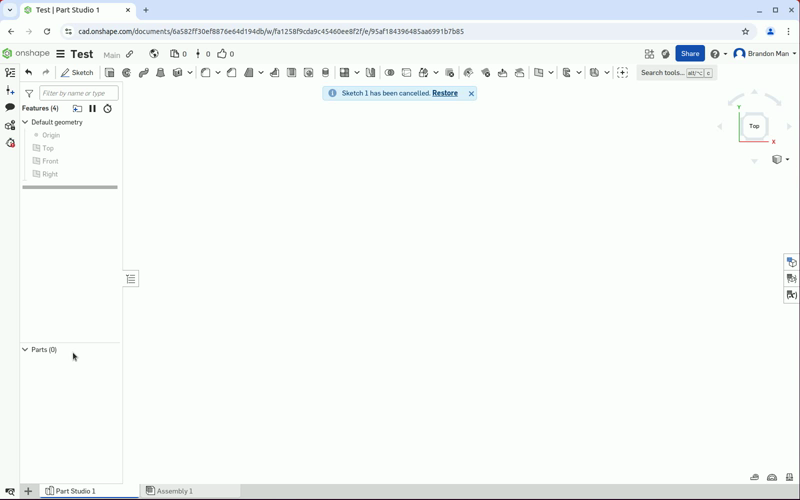
key(y)
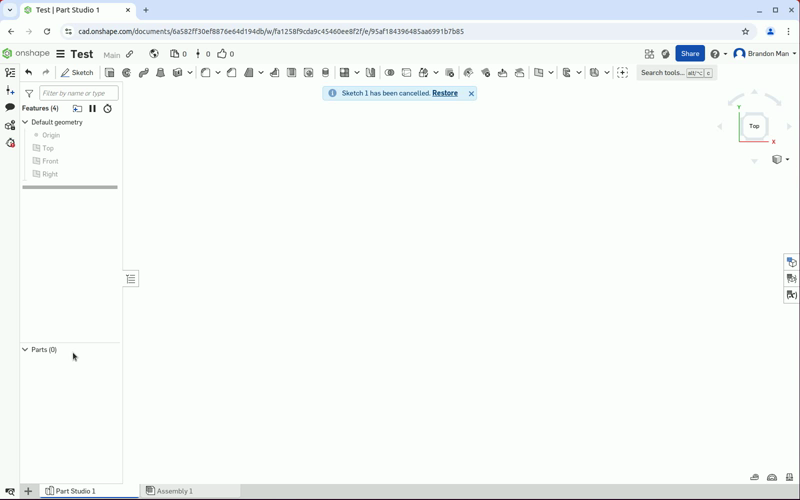
key(shift+p)
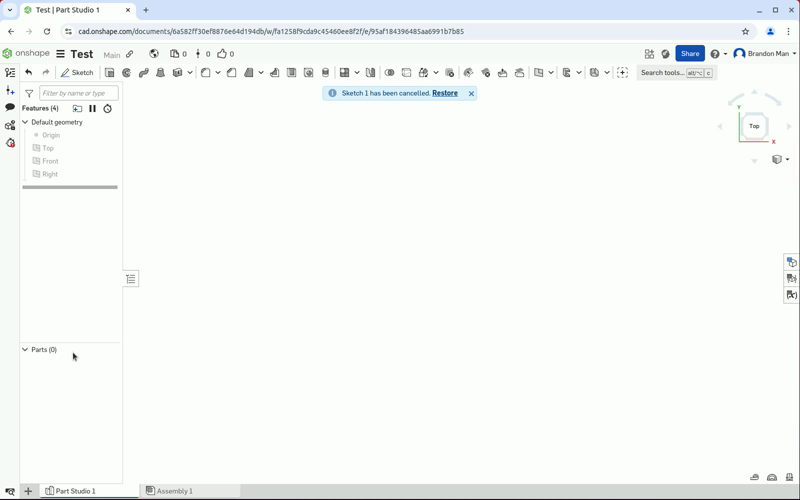
key(space)
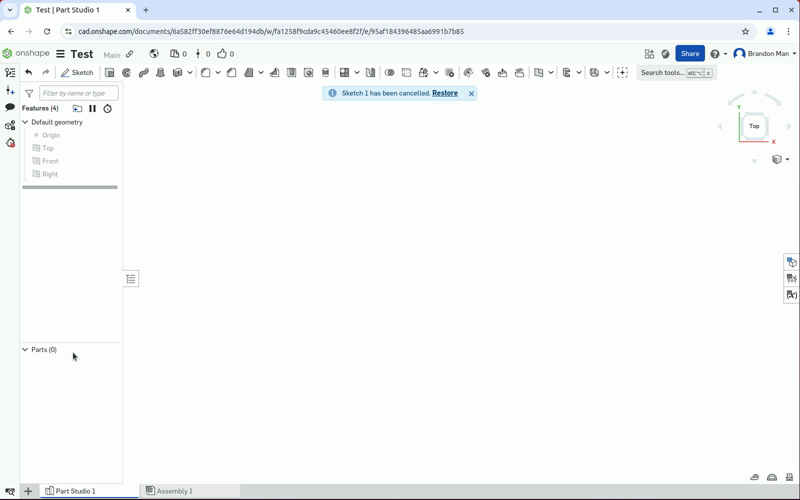
key_down(shift)
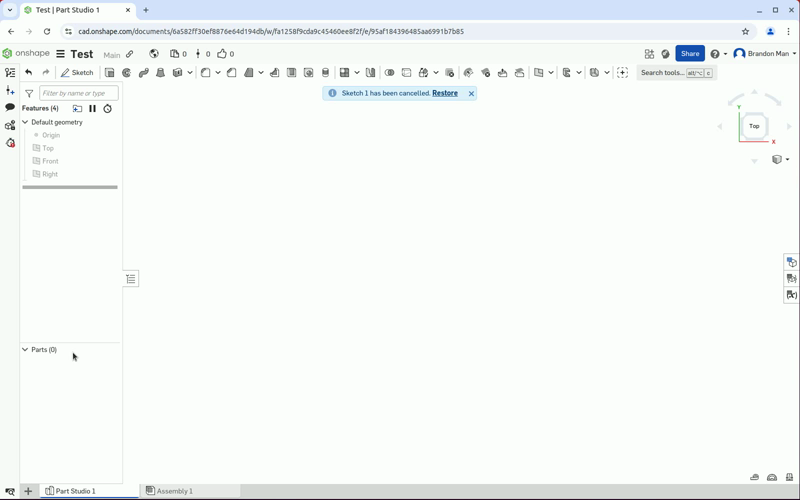
key(up)
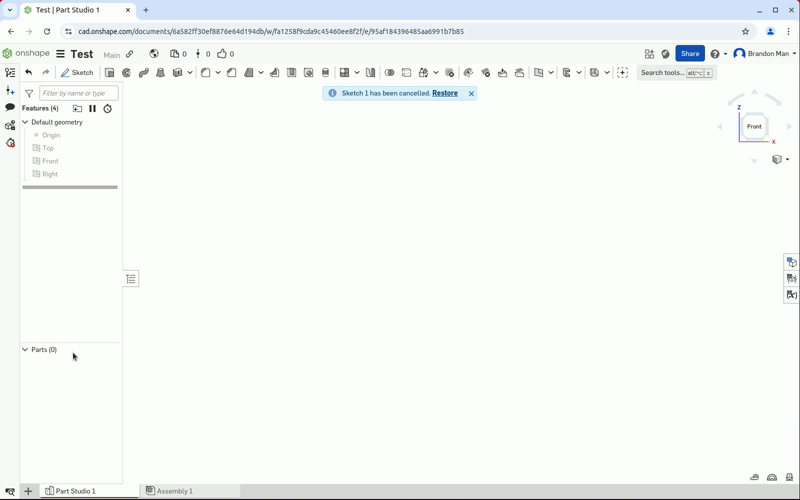
key_up(shift)
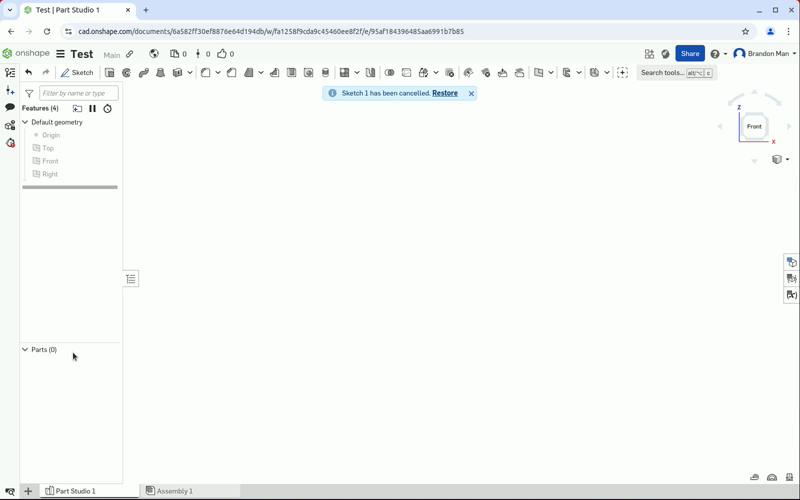
mouse_move(73, 352)
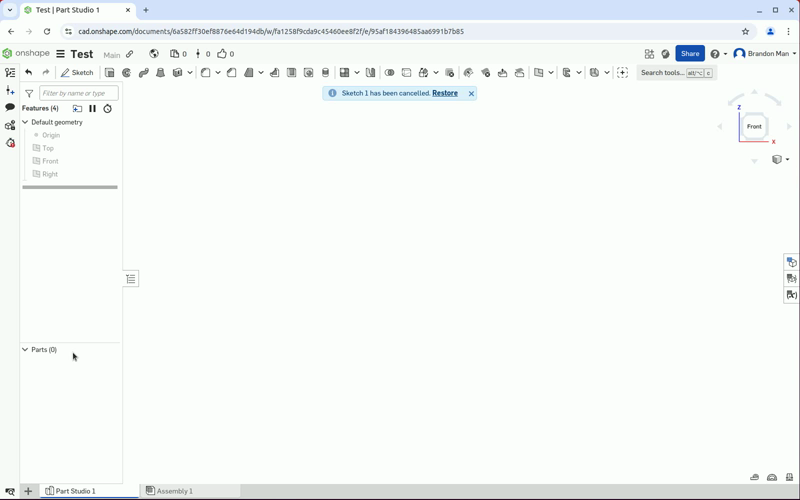
key(shift+y)
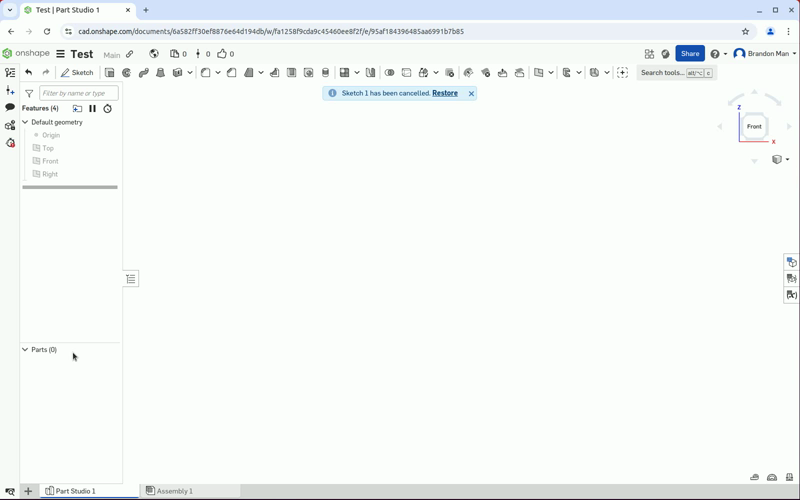
key(shift+s)
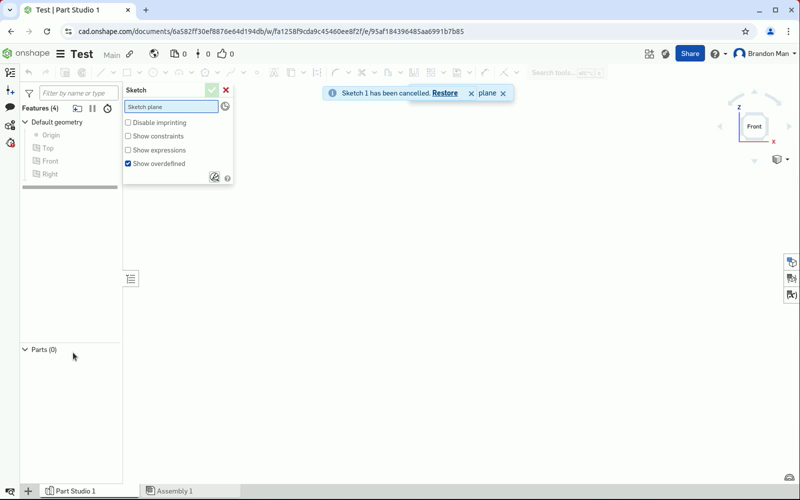
mouse_move(73, 163)
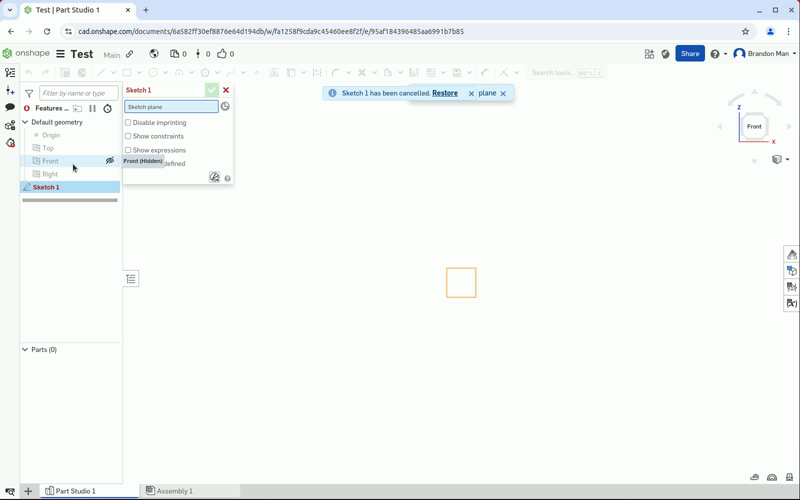
click(73, 163)
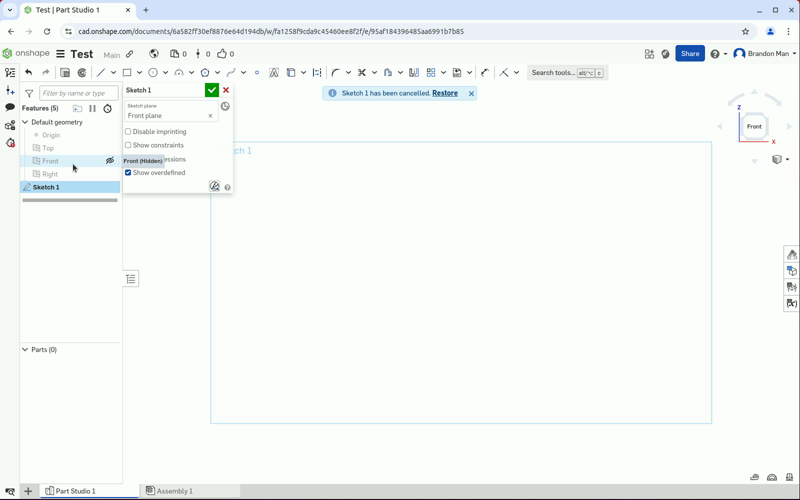
mouse_move(73, 352)
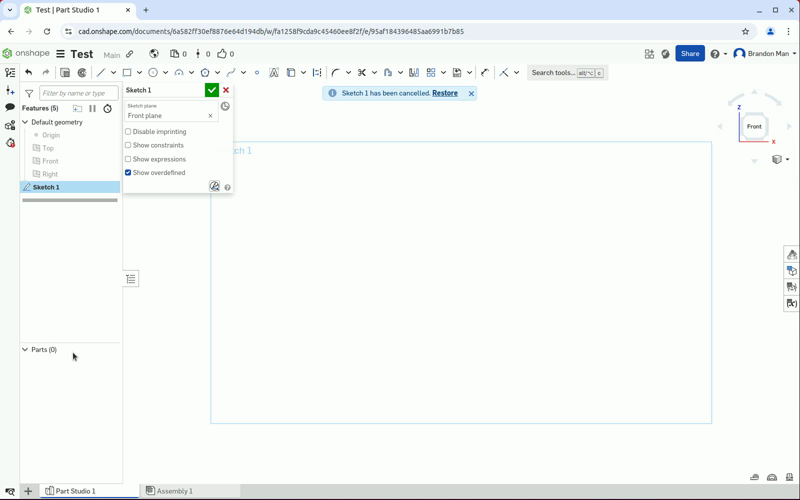
key(y)
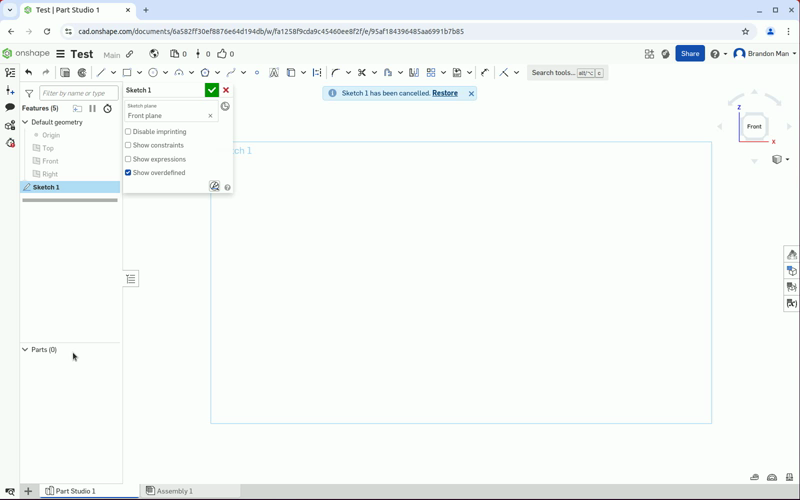
key(l)
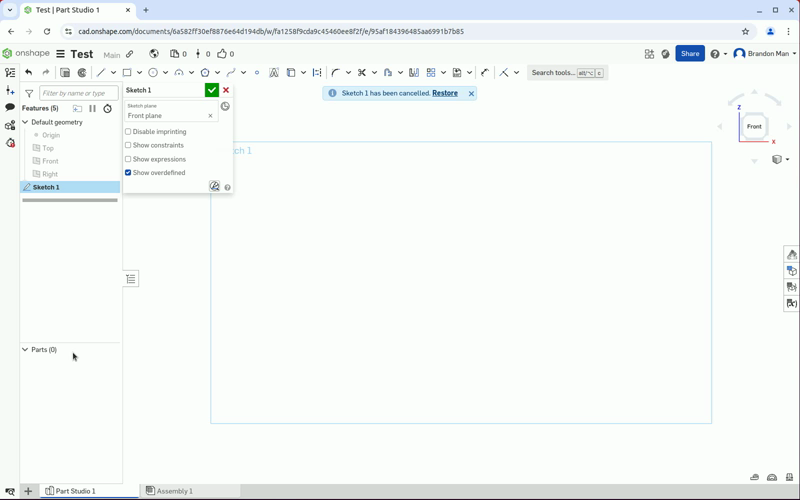
key_down(shift)
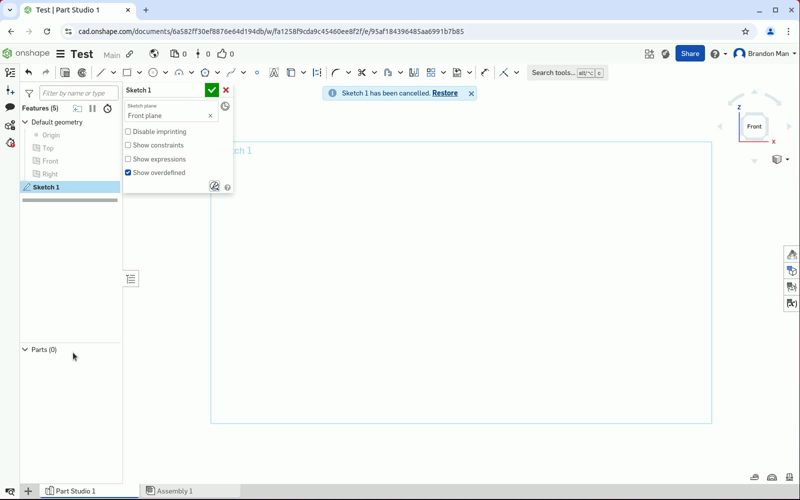
mouse_move(403, 333)
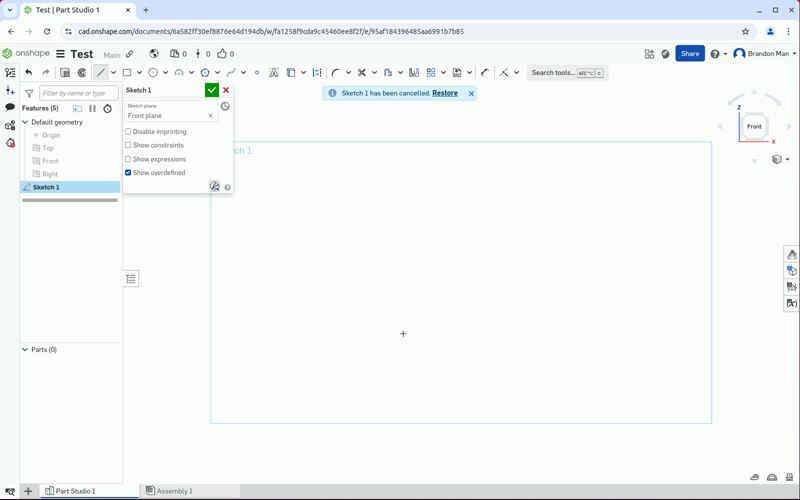
click(403, 333)
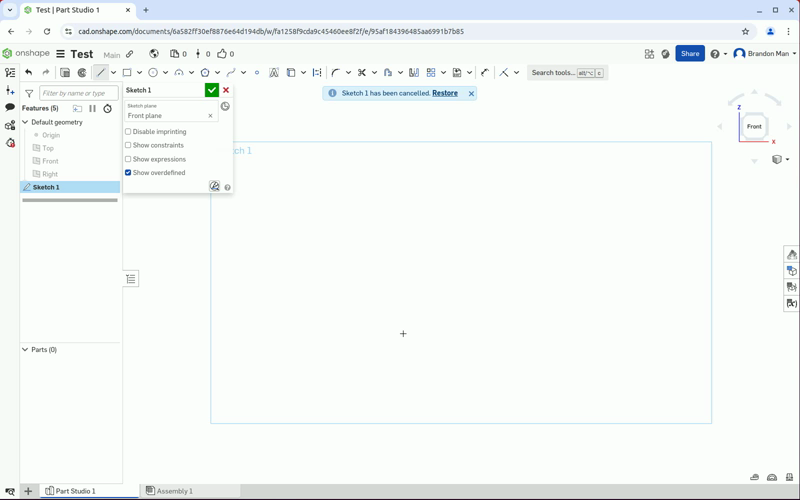
key_up(shift)
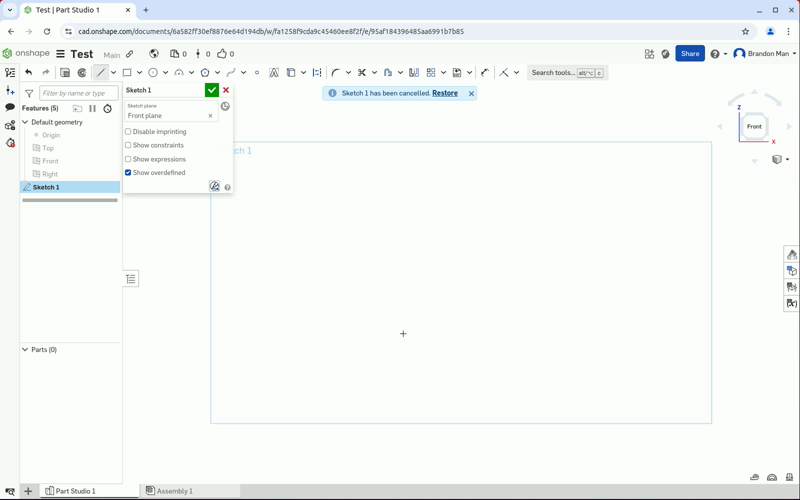
key_down(shift)
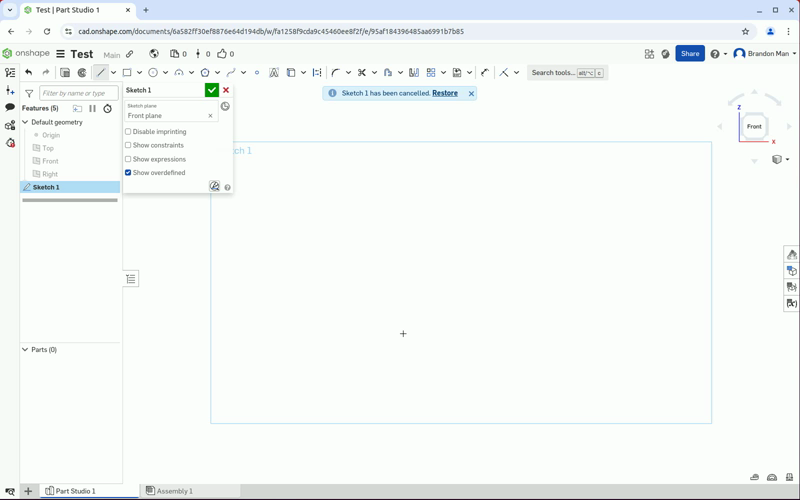
mouse_move(515, 333)
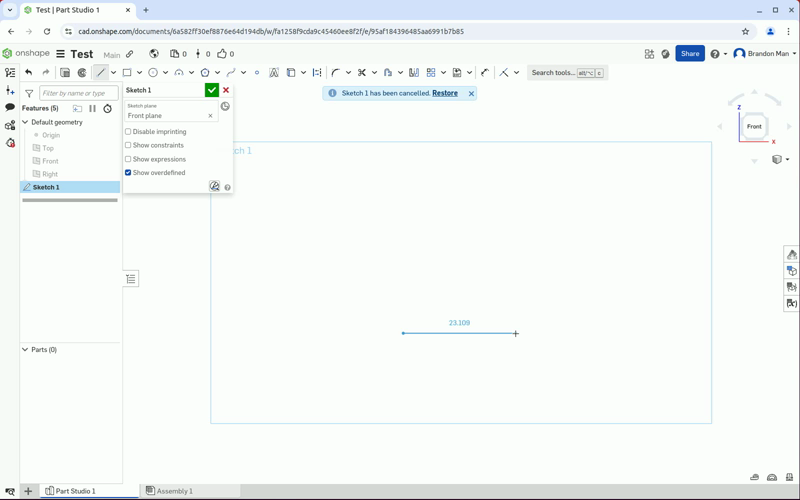
click(515, 333)
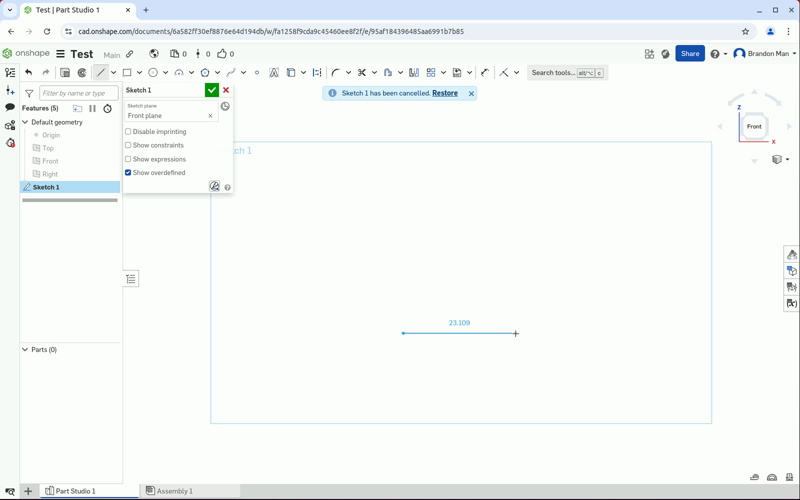
key_up(shift)
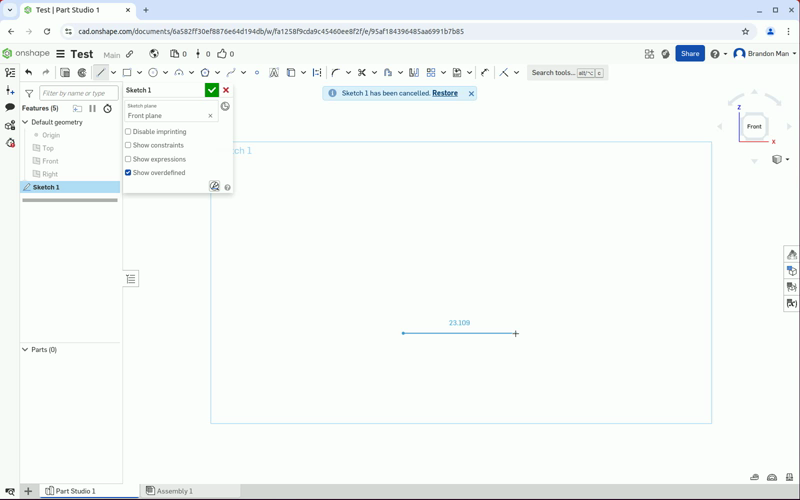
key_down(shift)
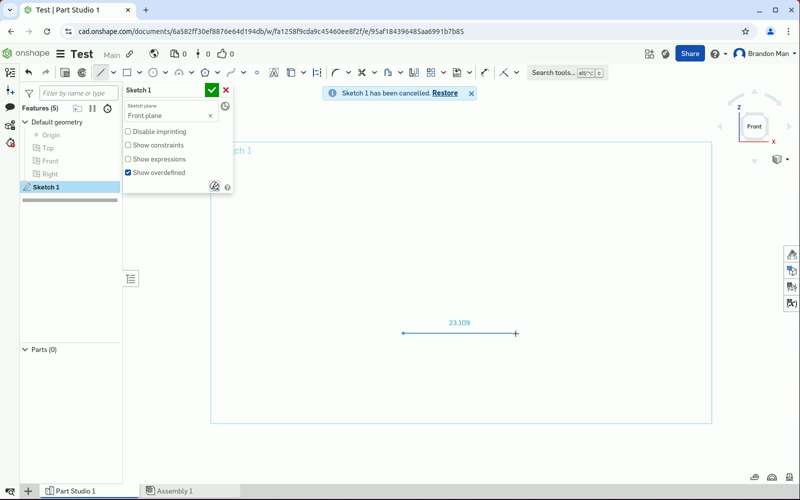
mouse_move(515, 220)
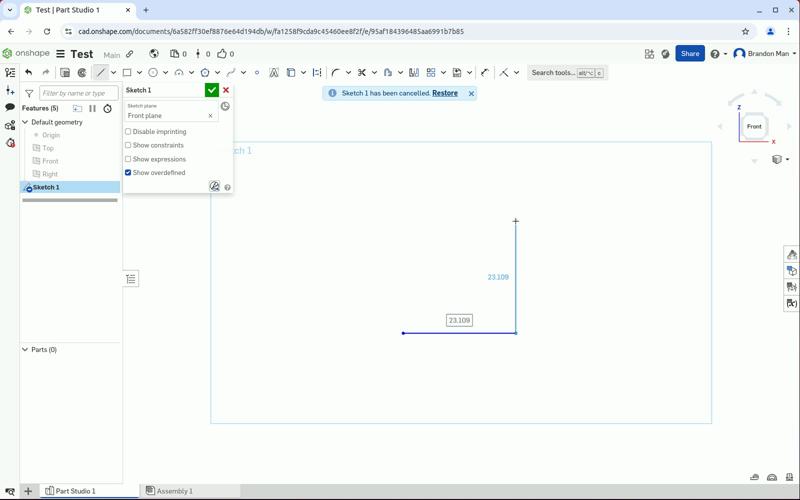
click(515, 220)
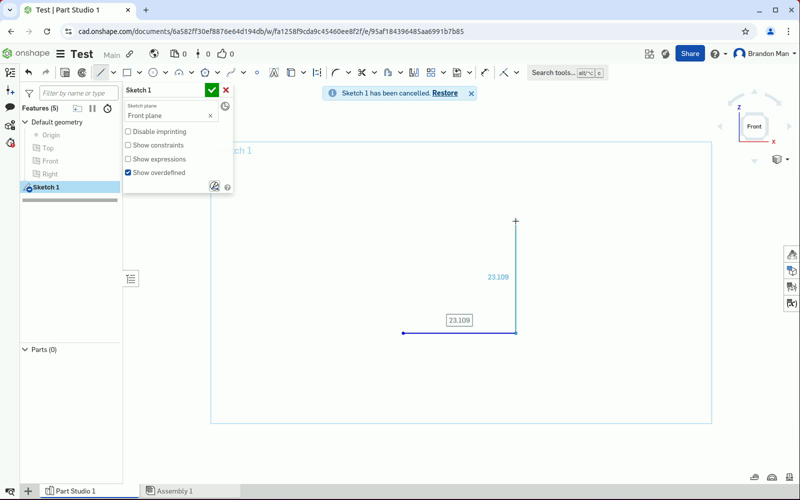
key_up(shift)
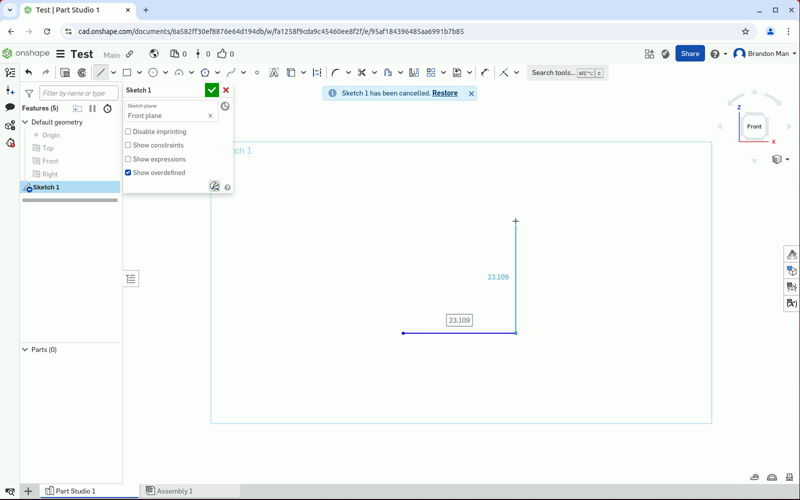
key_down(shift)
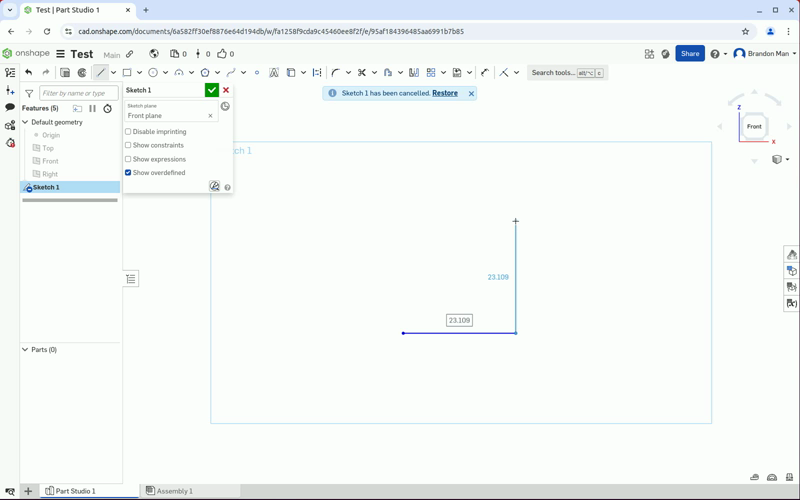
mouse_move(403, 220)
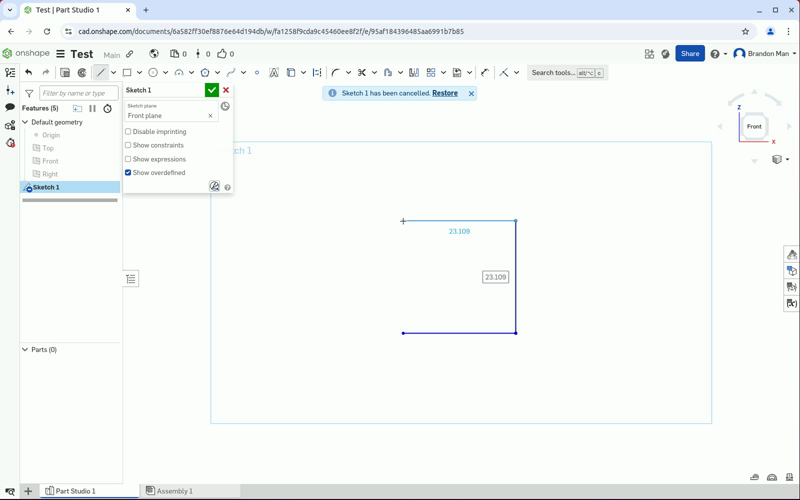
click(403, 220)
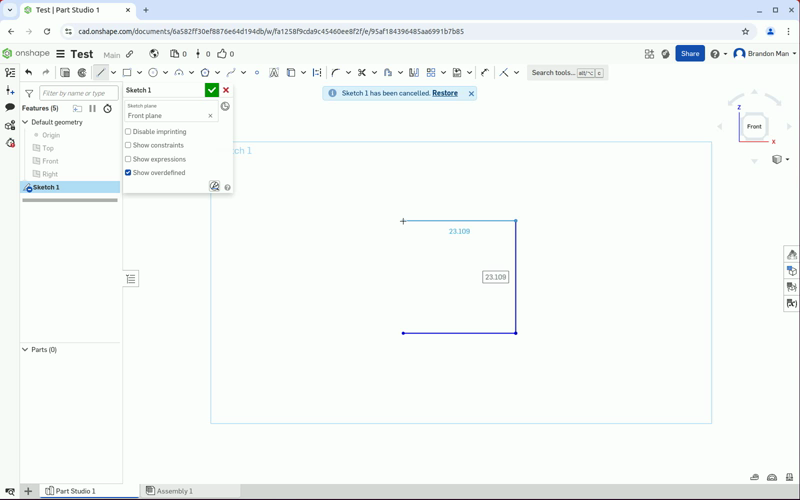
key_up(shift)
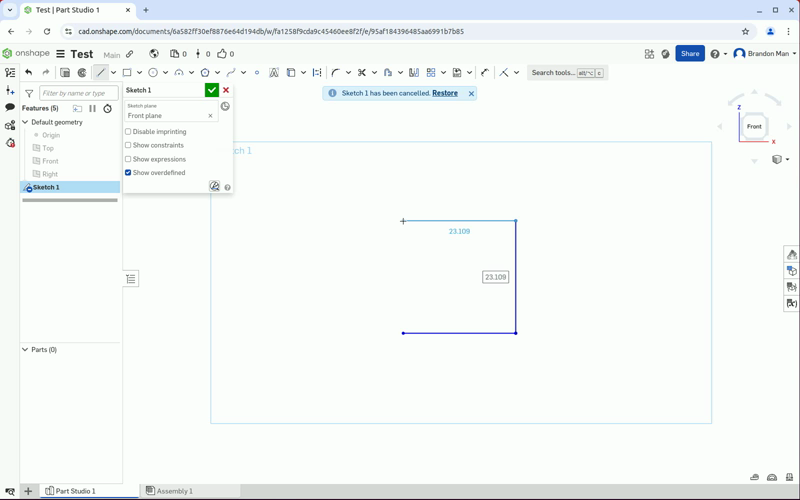
key_down(shift)
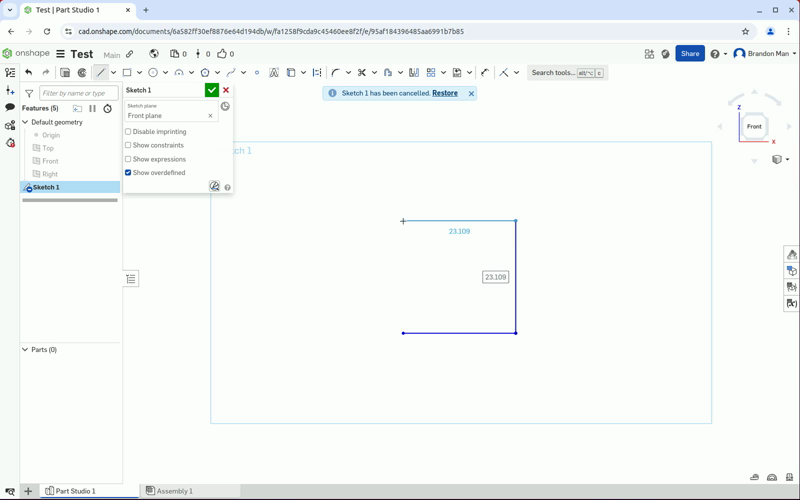
mouse_move(403, 333)
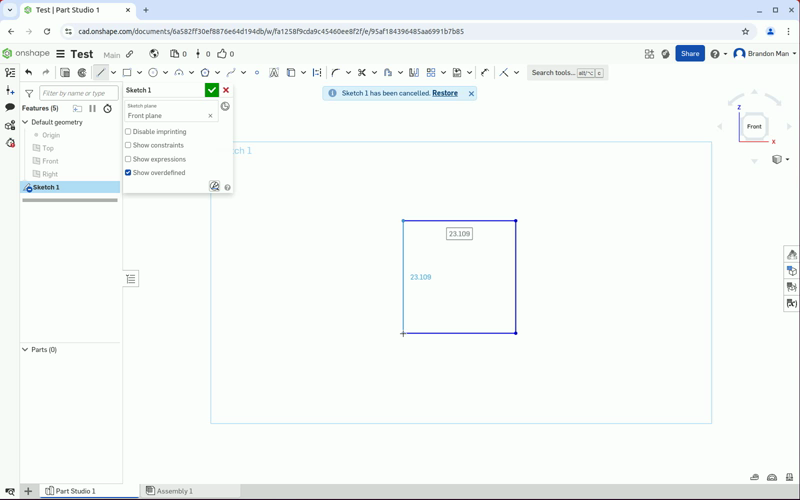
key_up(shift)
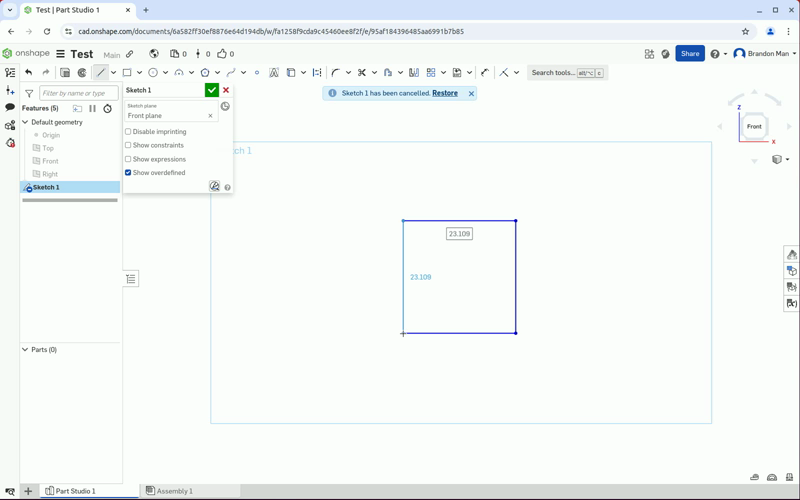
click(403, 333)
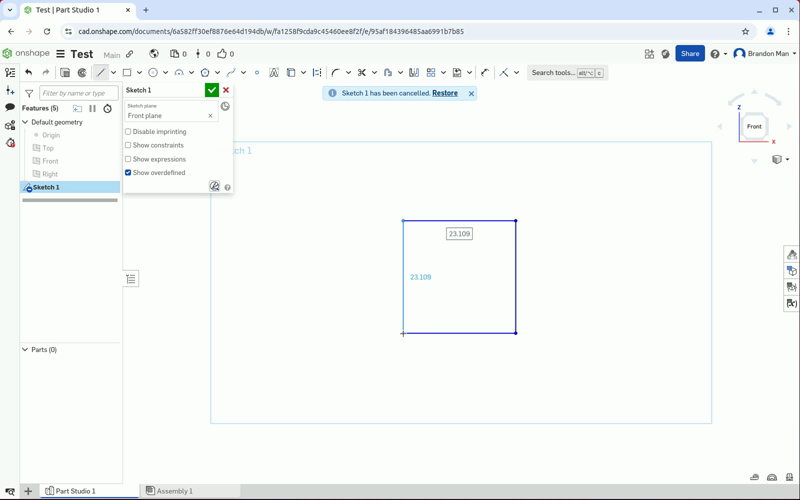
key(esc)
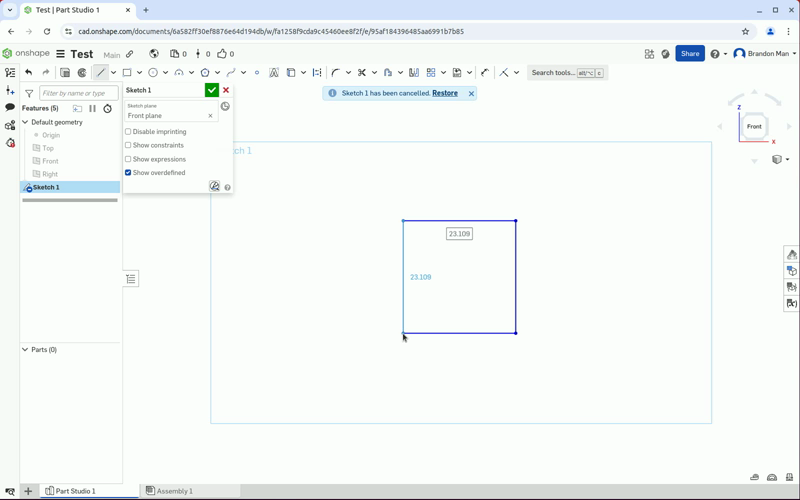
mouse_move(491, 239)
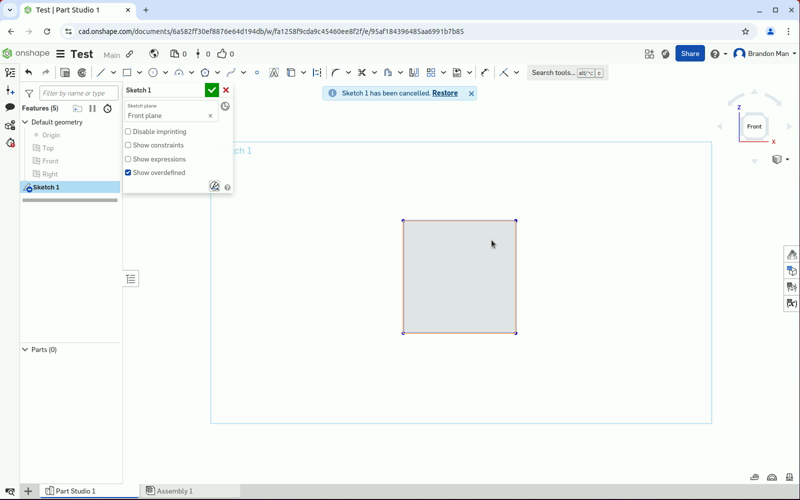
click(491, 239)
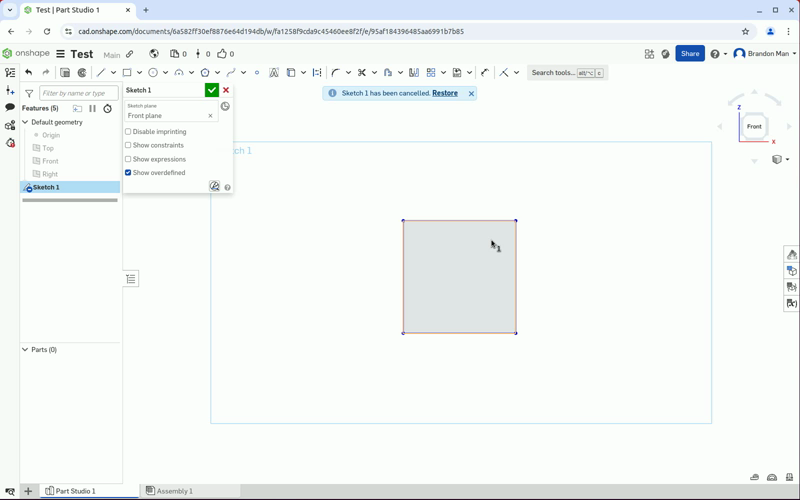
mouse_move(73, 352)
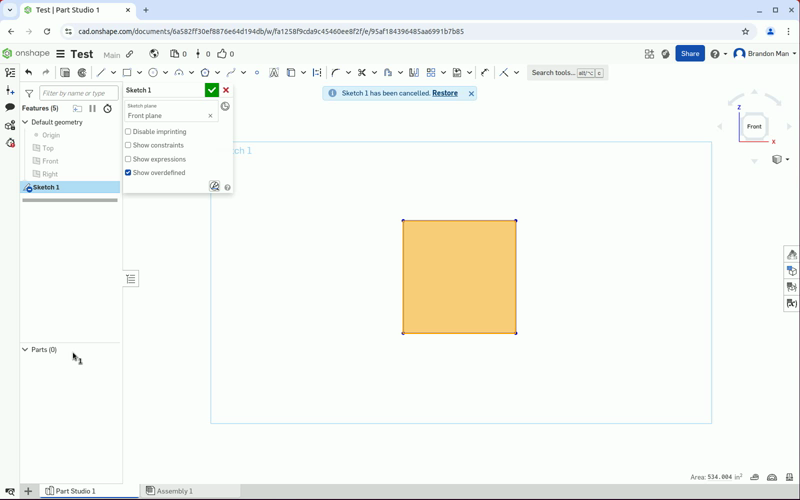
key(shift+y)
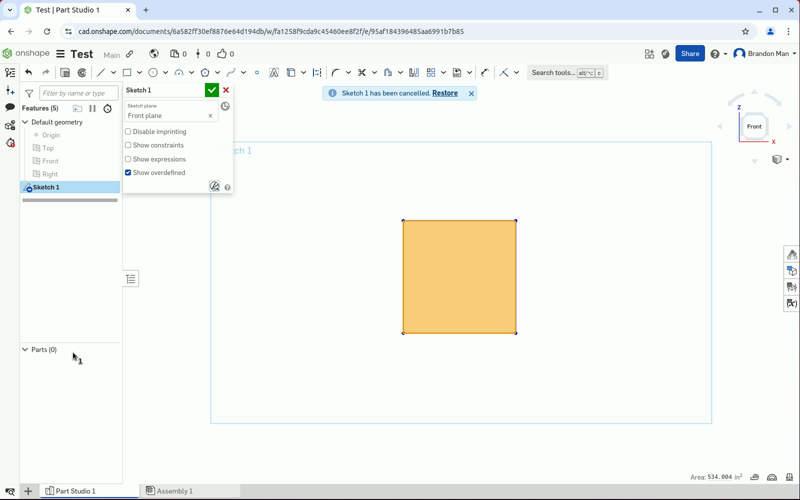
key(shift+e)
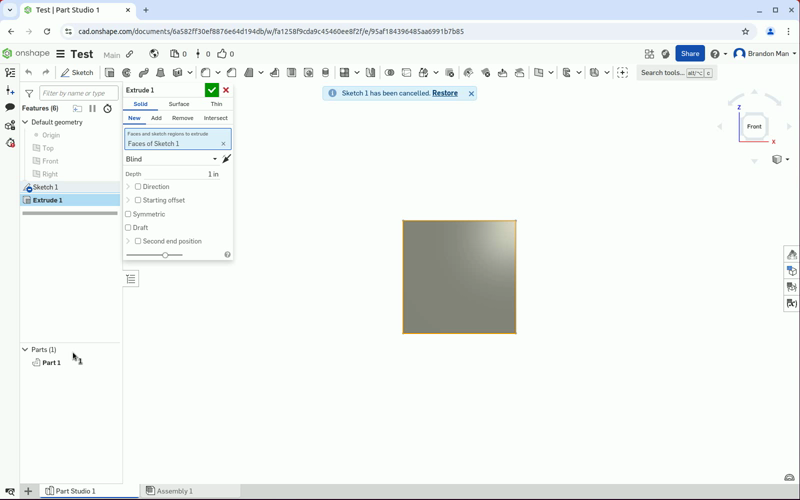
mouse_move(143, 106)
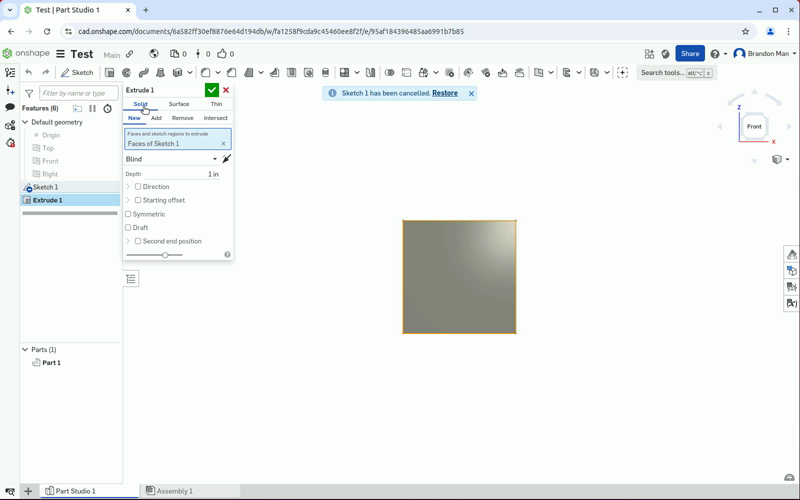
click(143, 106)
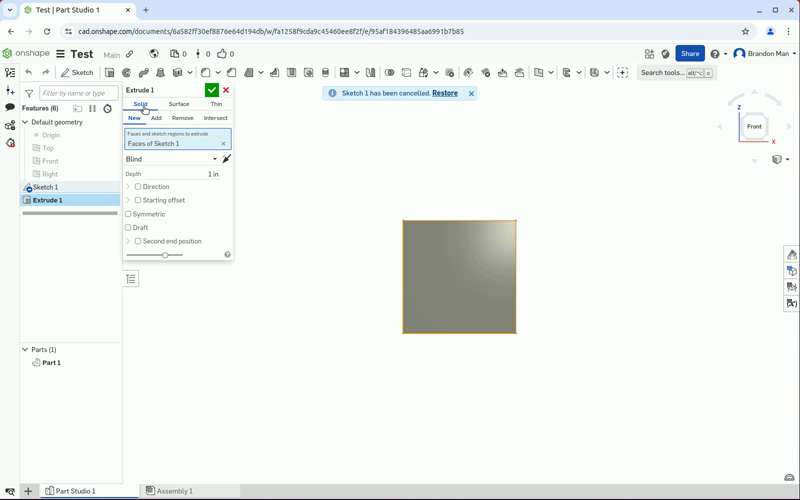
mouse_move(137, 120)
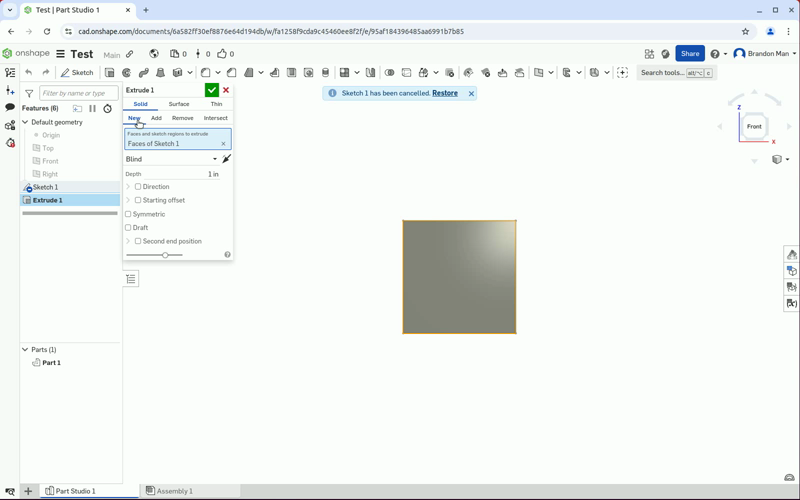
click(137, 120)
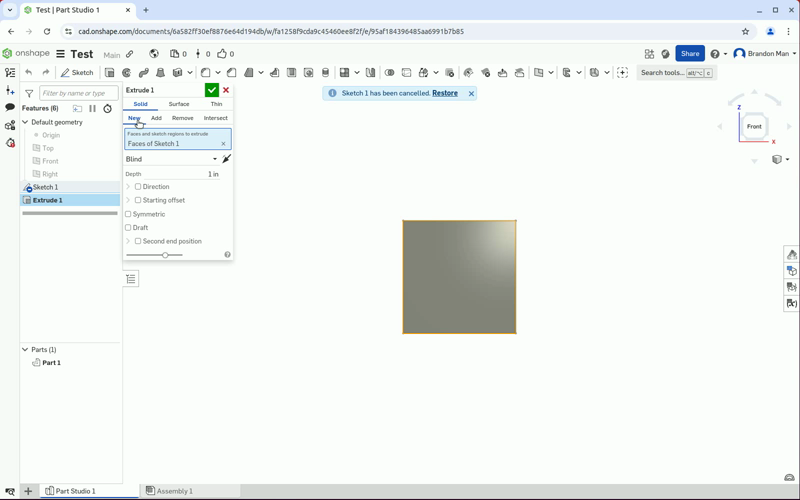
key(tab, 4)
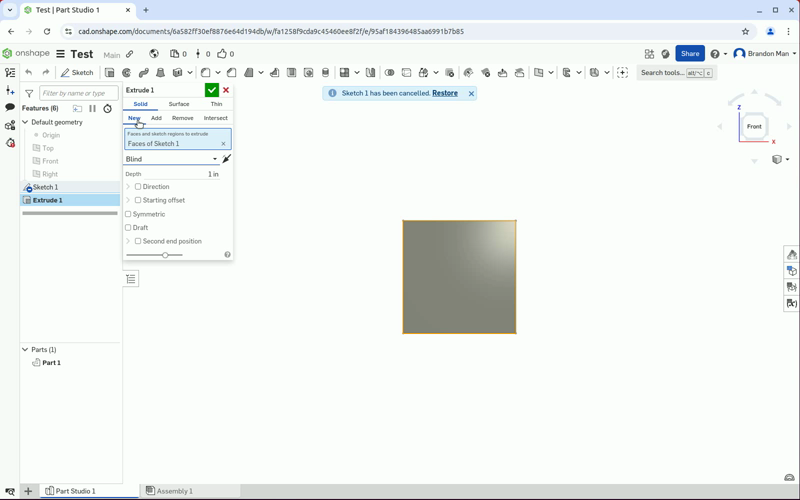
text(23.108)
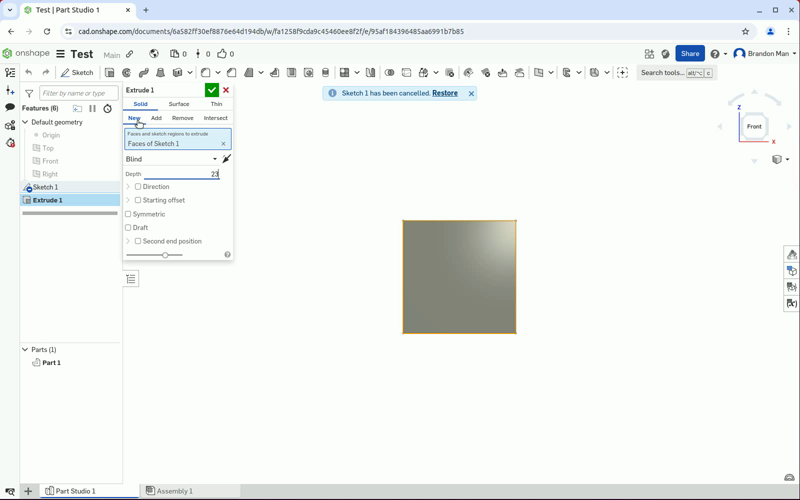
key(enter)
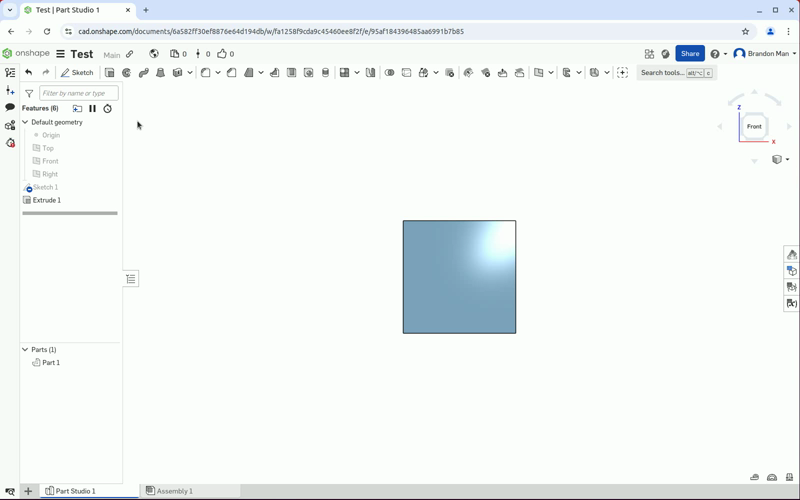
key(shift+h)
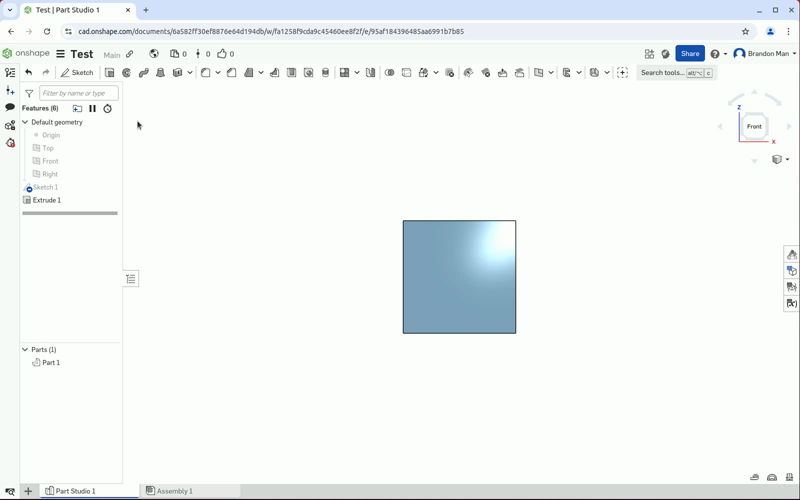
key(shift+h)
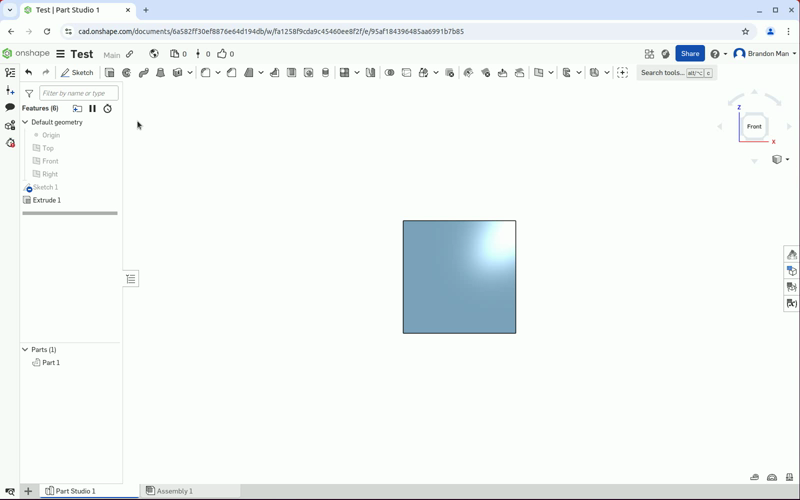
mouse_move(73, 189)
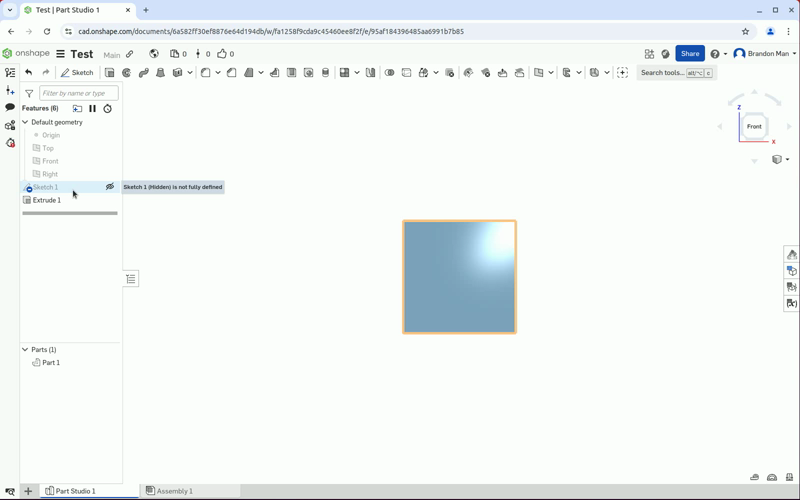
click(73, 189)
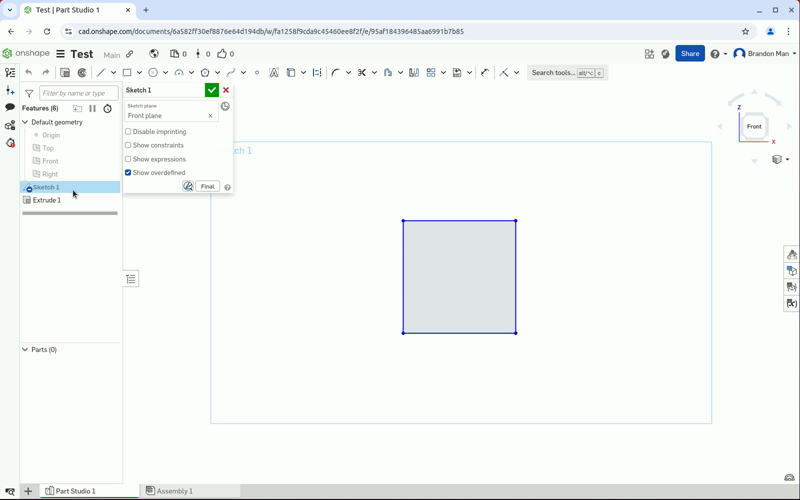
mouse_move(229, 92)
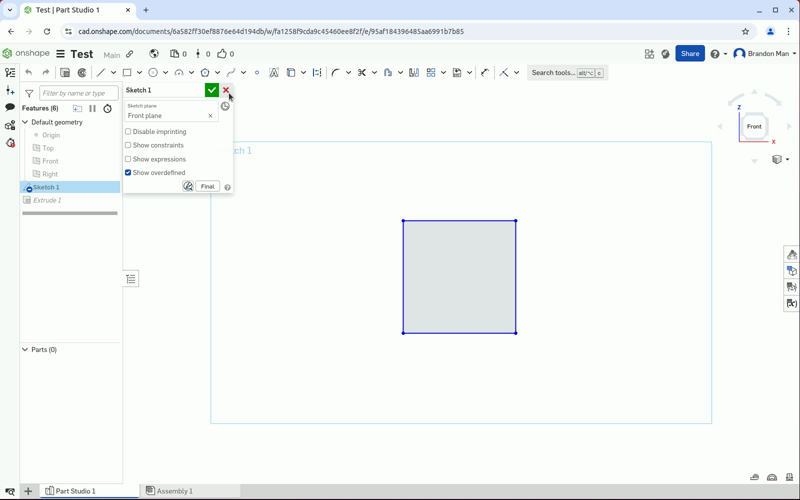
click(229, 92)
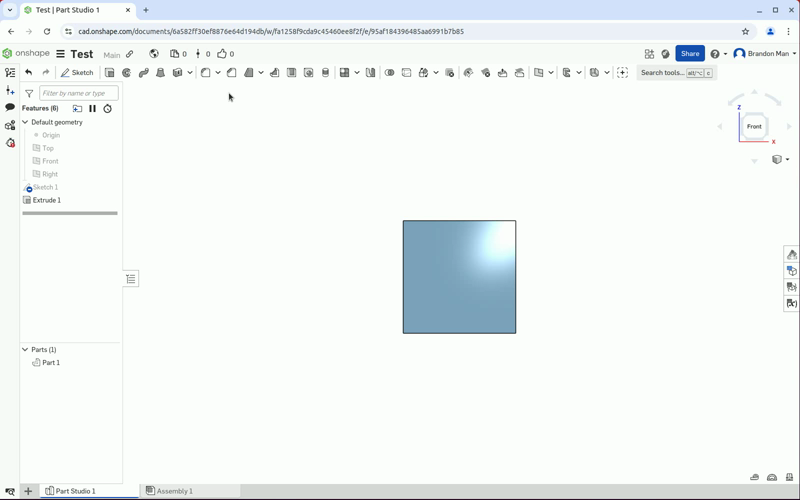
mouse_move(541, 75)
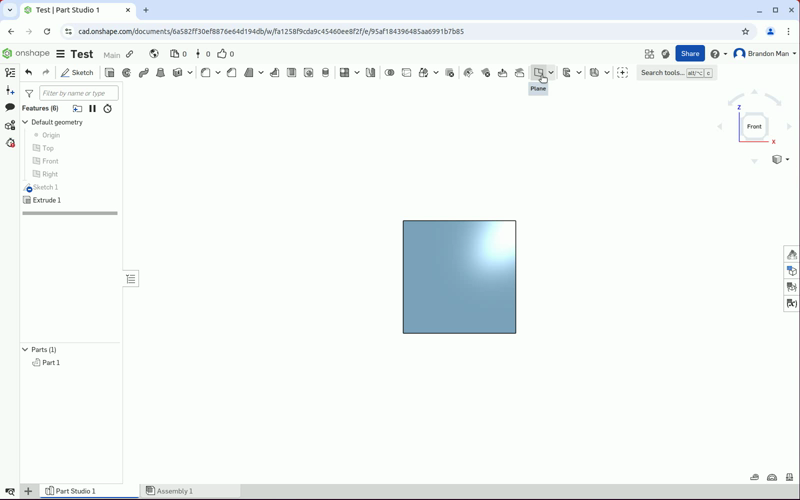
click(541, 75)
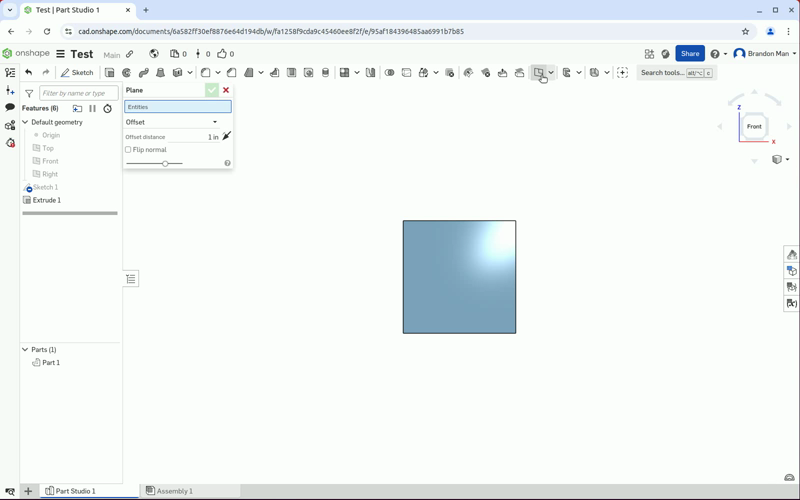
mouse_move(73, 163)
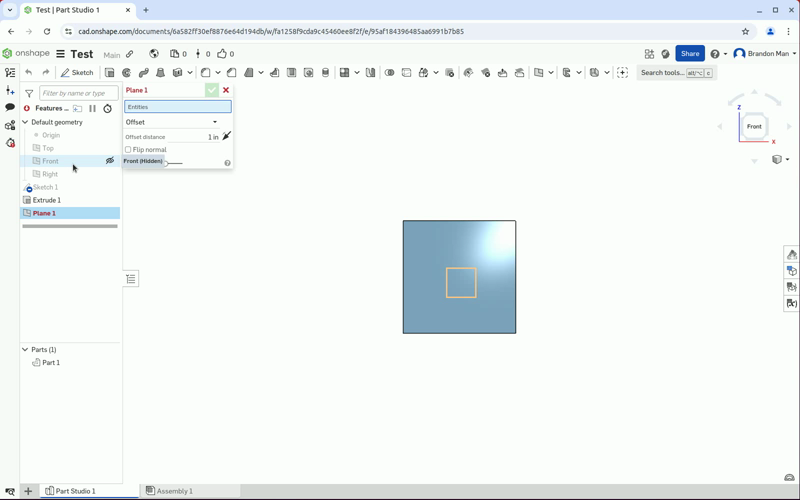
click(73, 163)
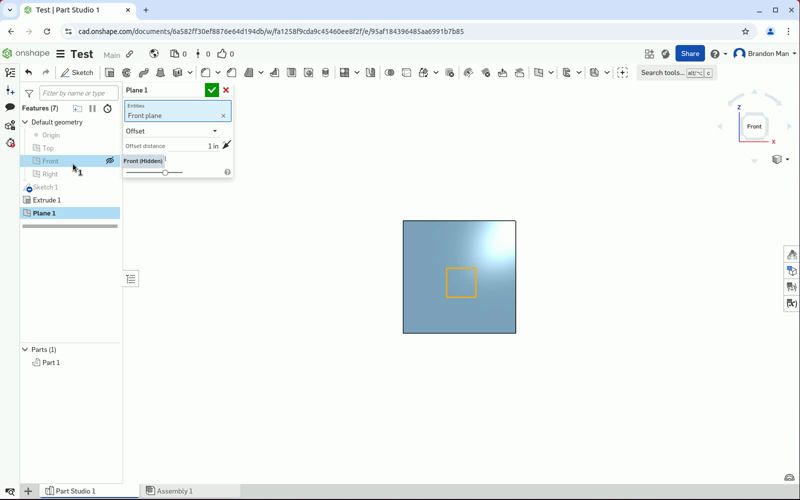
key(tab, 2)
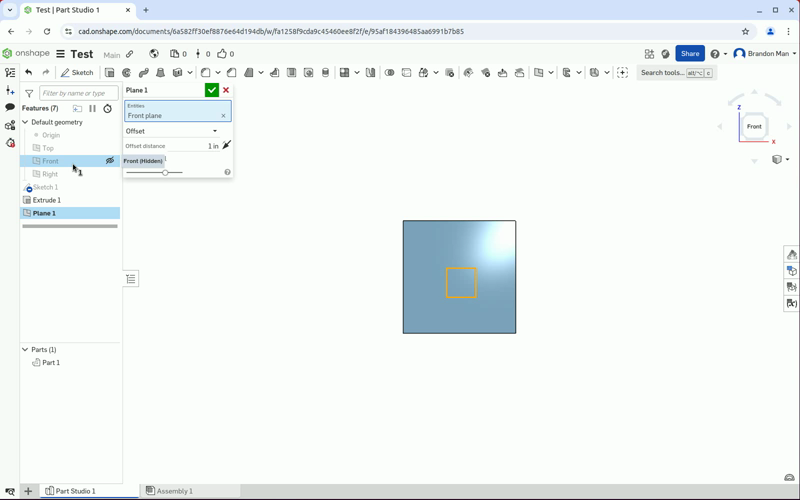
text(23.108)
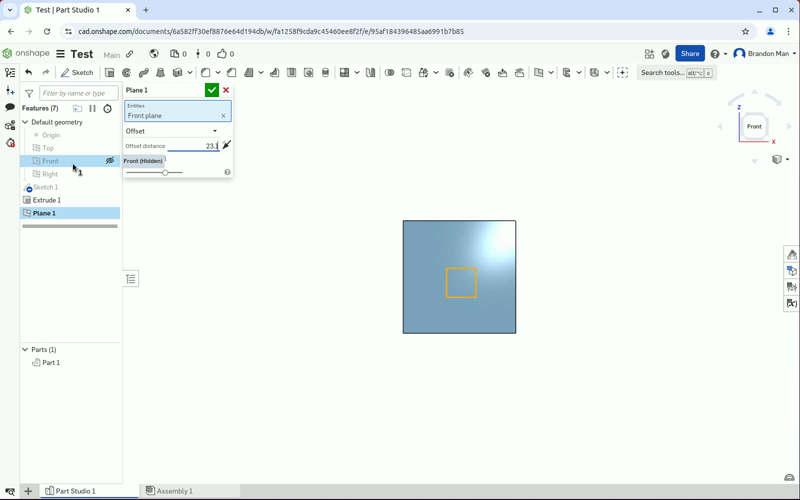
key(enter, 2)
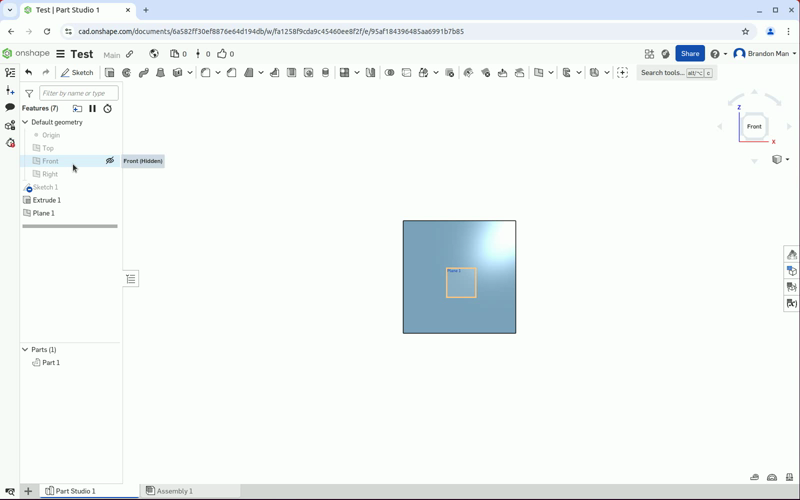
key(shift+s)
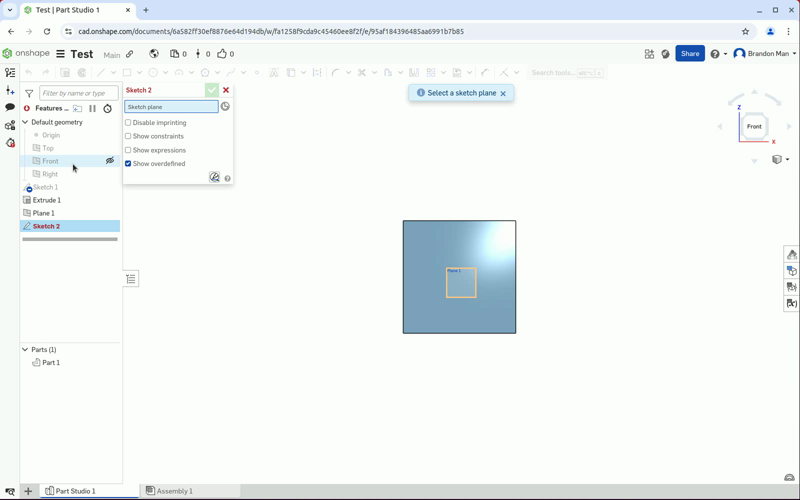
mouse_move(73, 215)
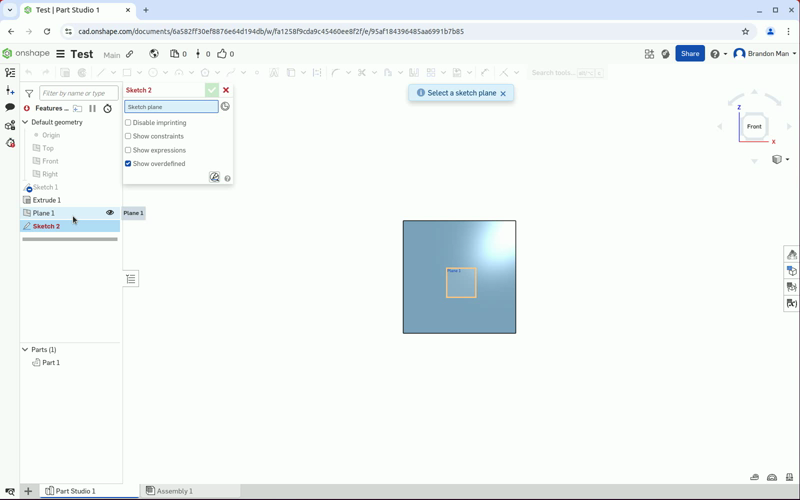
click(73, 215)
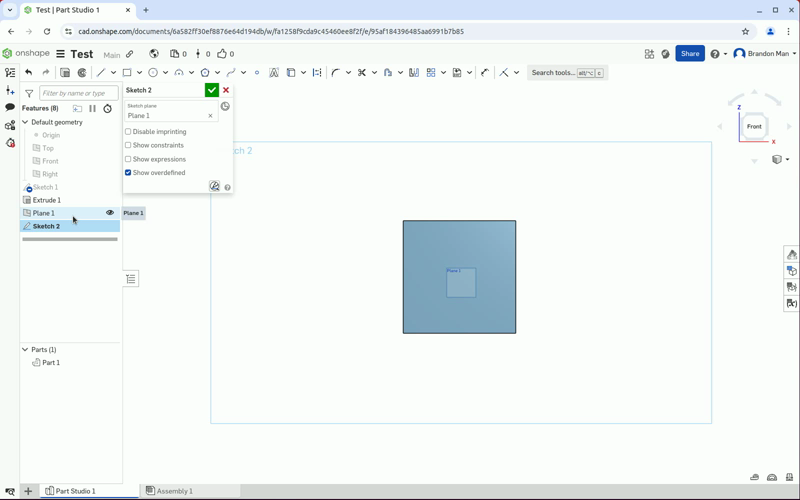
mouse_move(73, 352)
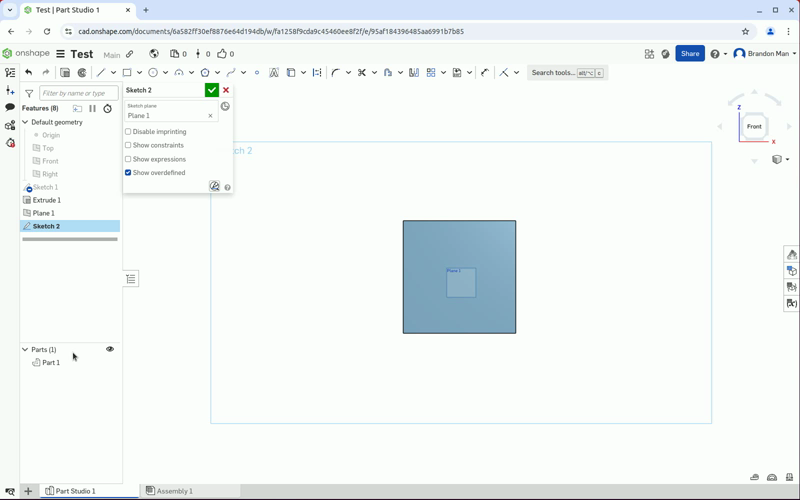
key(y)
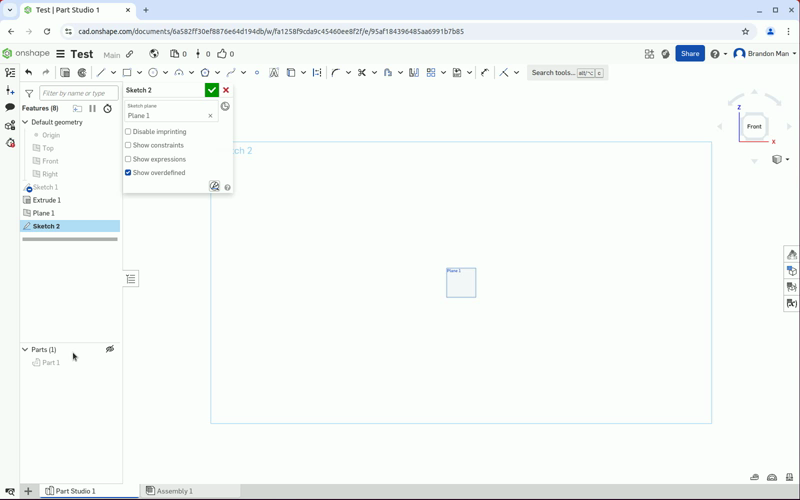
key(l)
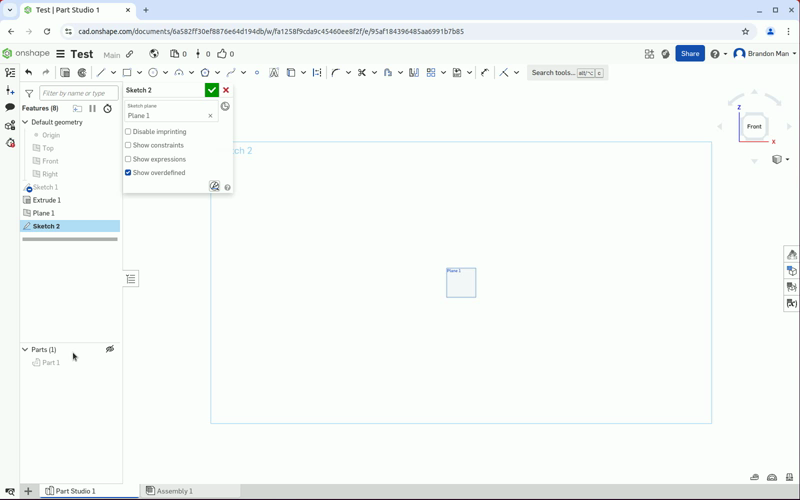
key_down(shift)
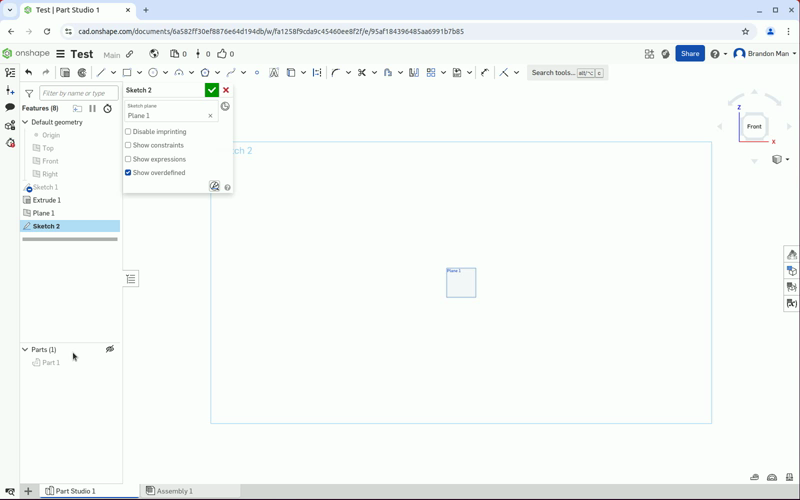
mouse_move(431, 276)
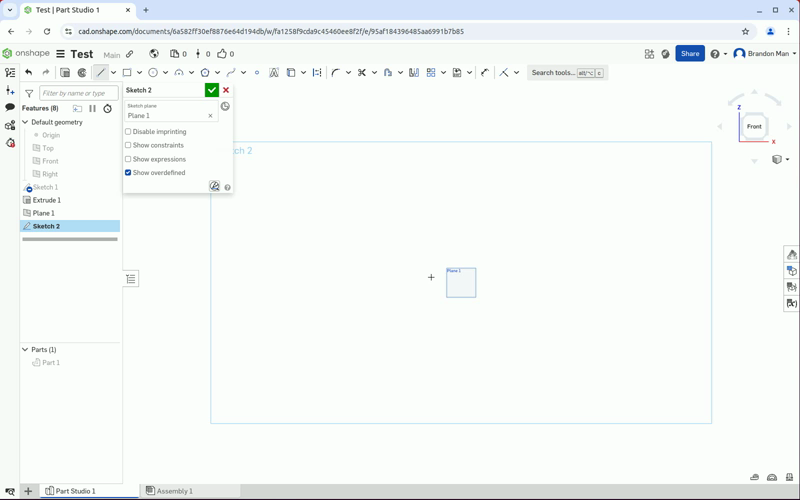
click(431, 276)
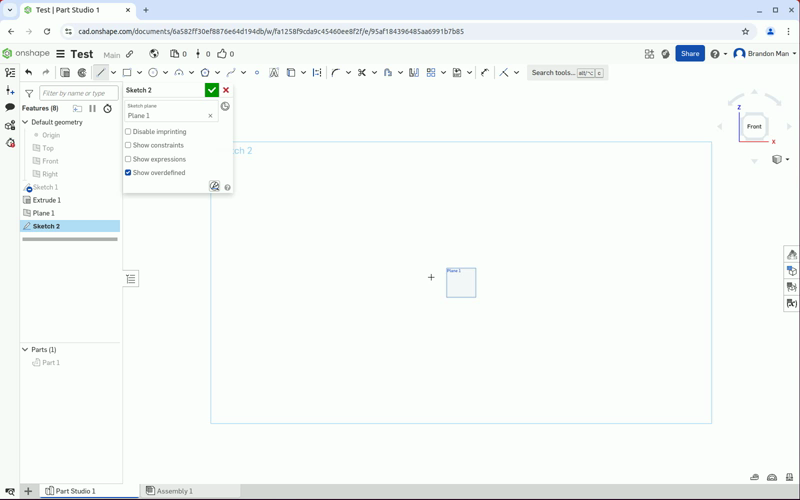
key_up(shift)
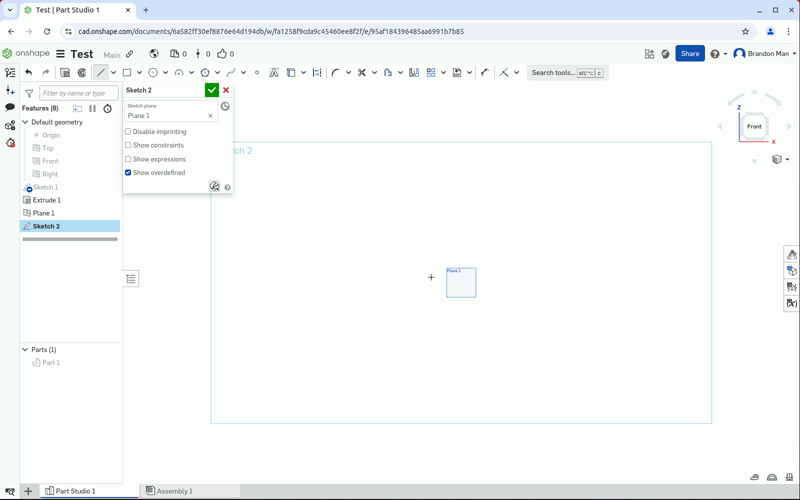
key_down(shift)
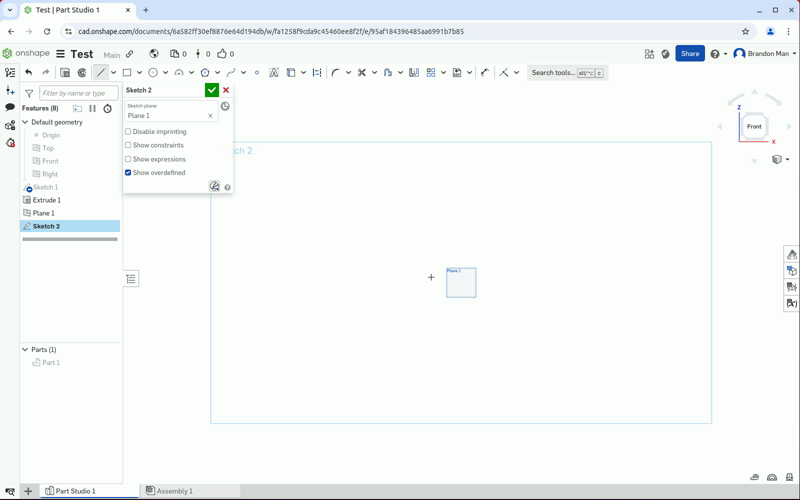
mouse_move(516, 277)
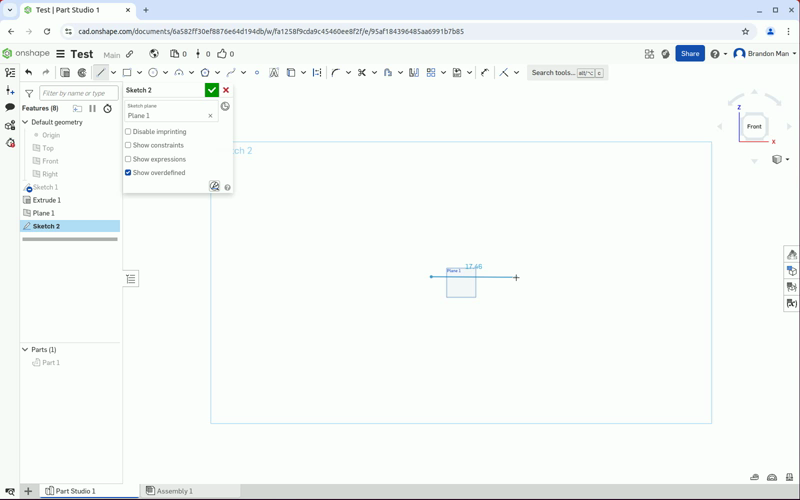
click(516, 277)
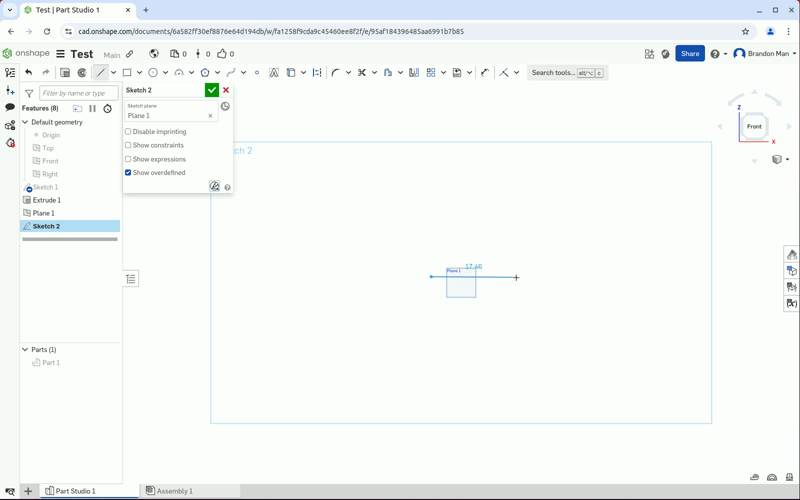
key_up(shift)
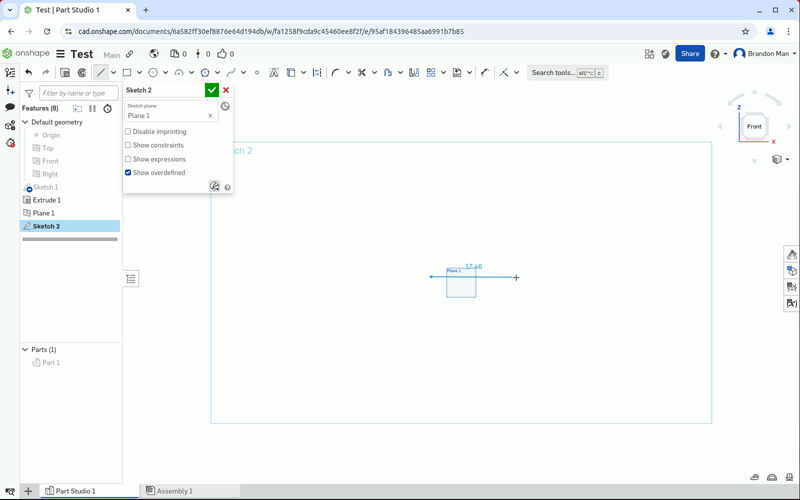
key_down(shift)
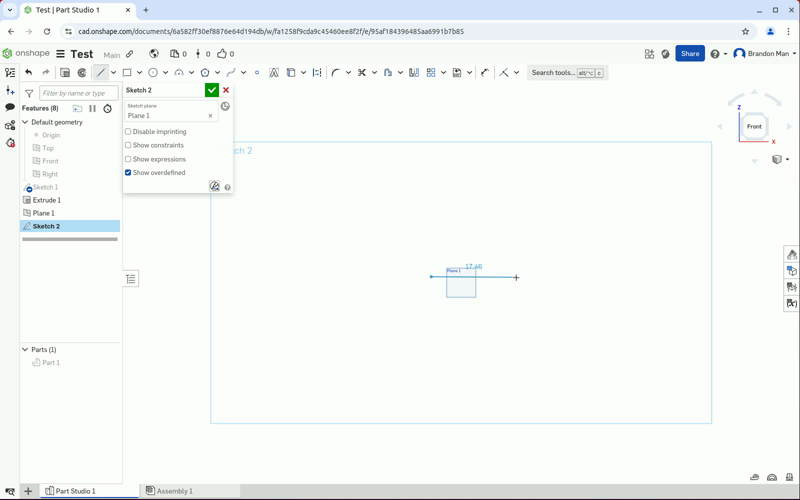
mouse_move(546, 277)
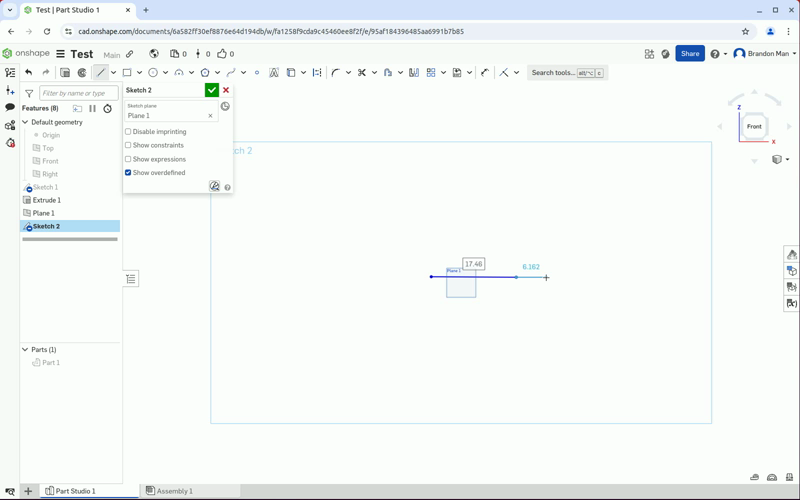
mouse_move(516, 220)
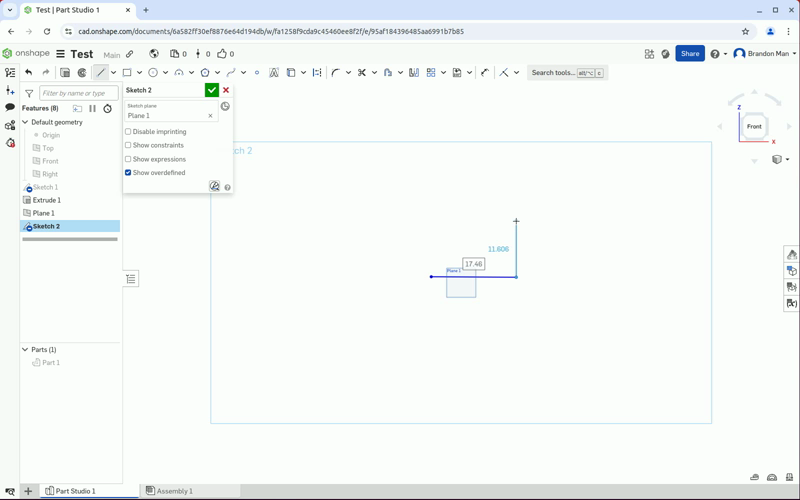
click(516, 220)
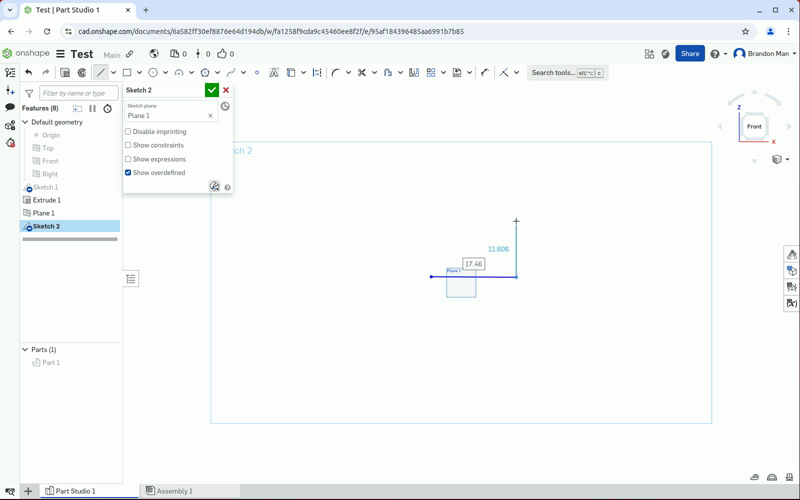
key_up(shift)
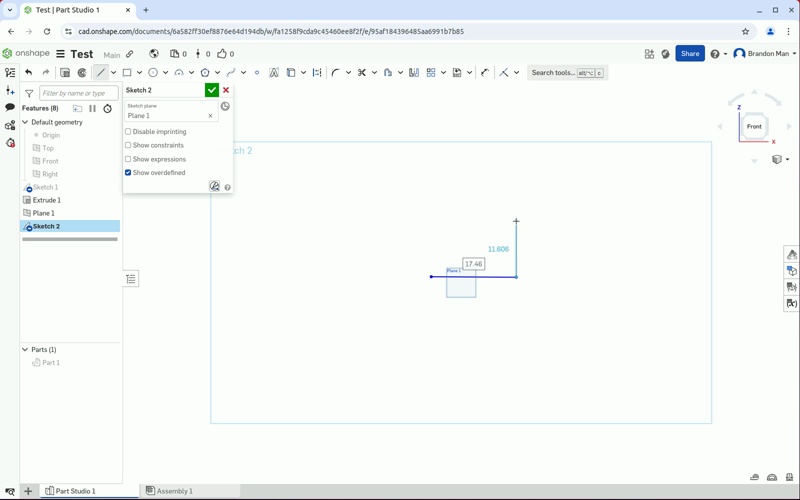
key_down(shift)
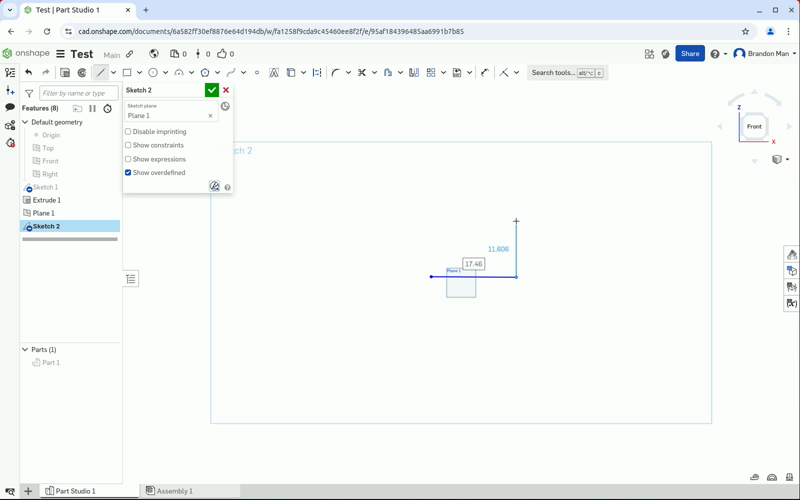
mouse_move(431, 220)
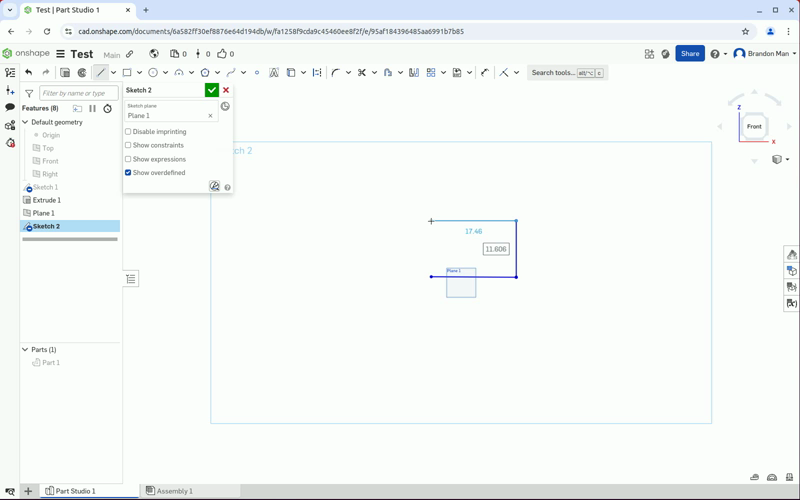
click(431, 220)
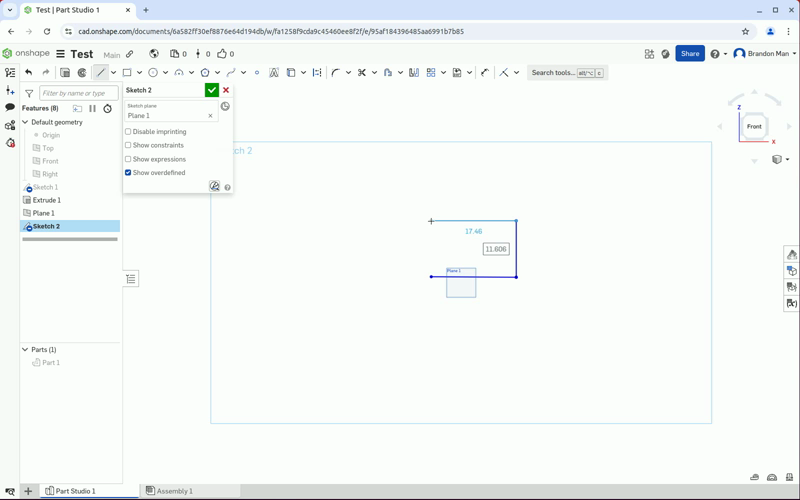
key_up(shift)
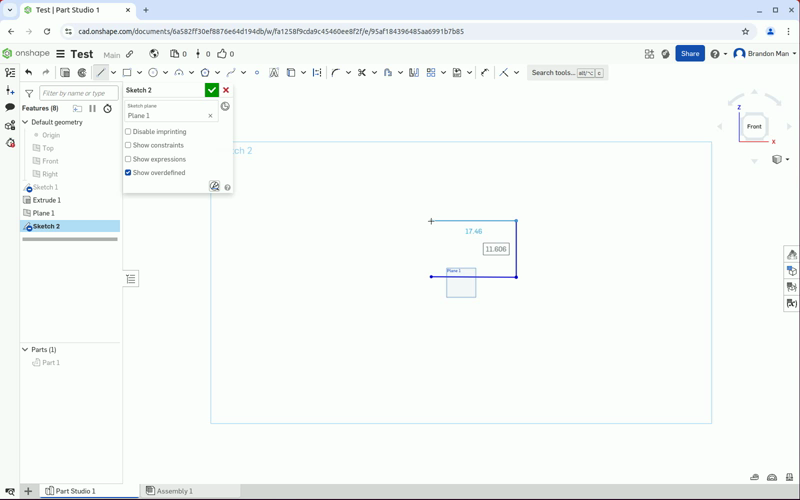
mouse_move(461, 220)
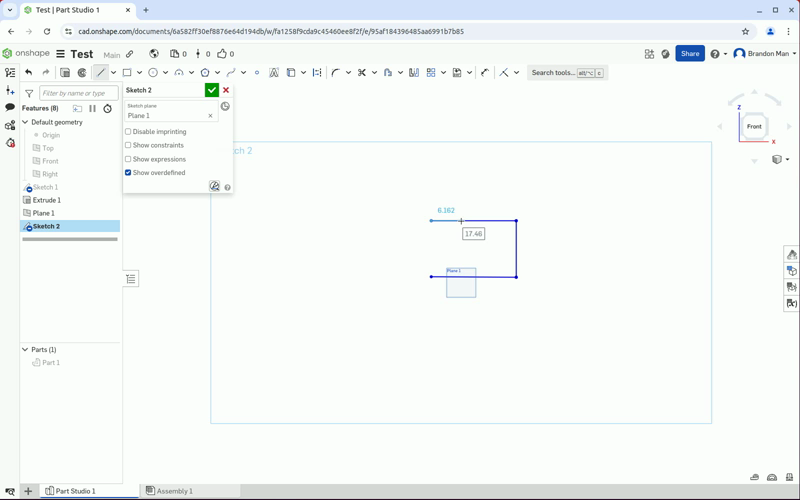
key_down(shift)
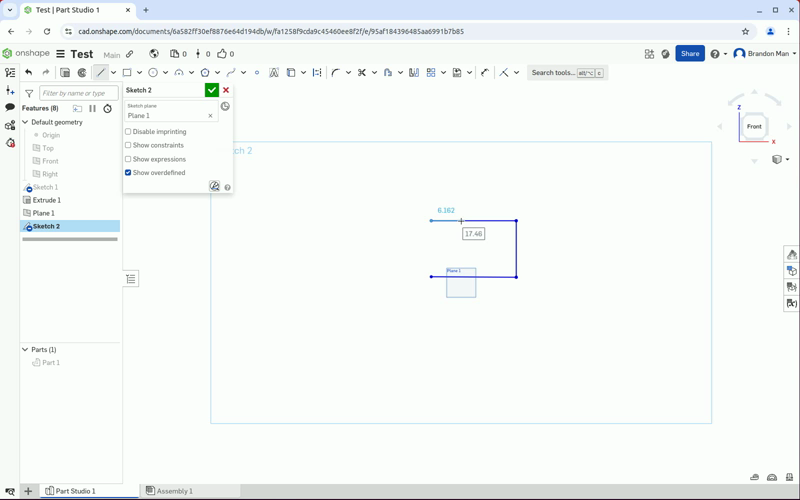
mouse_move(431, 276)
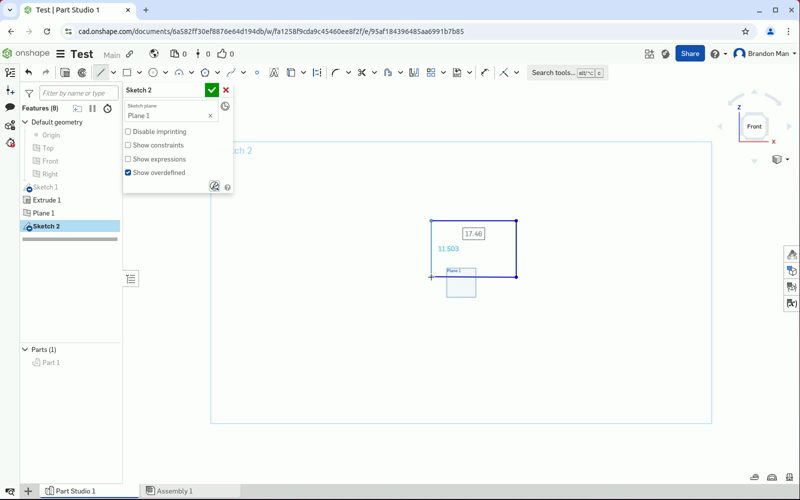
key_up(shift)
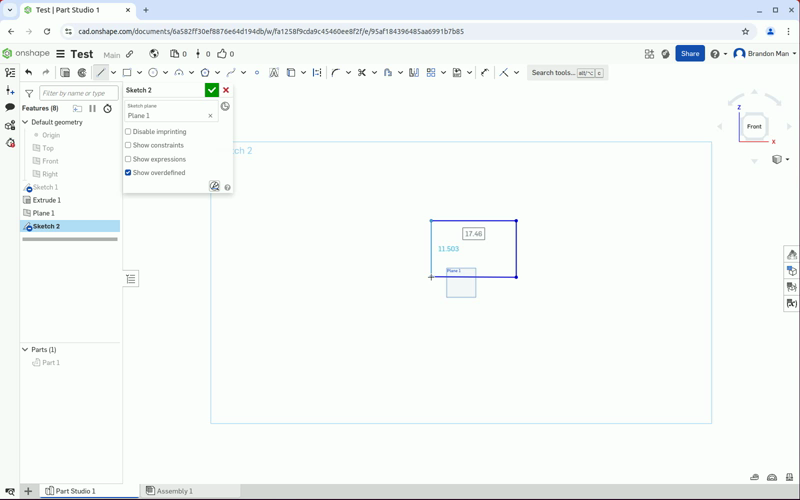
click(431, 276)
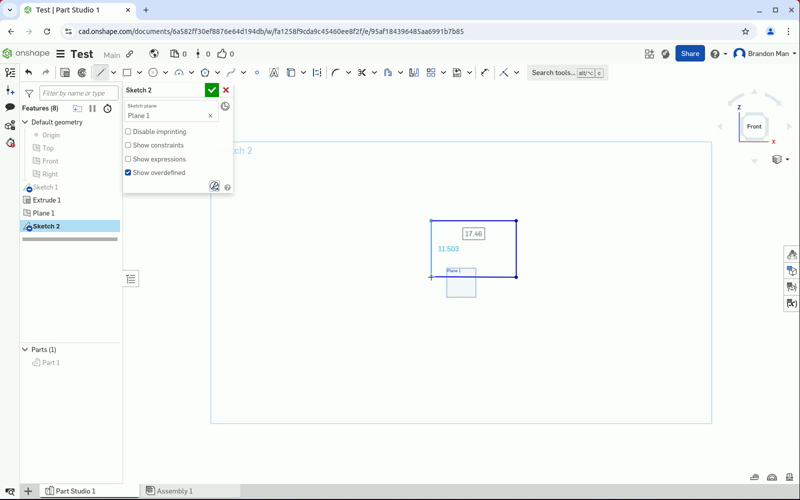
key(esc)
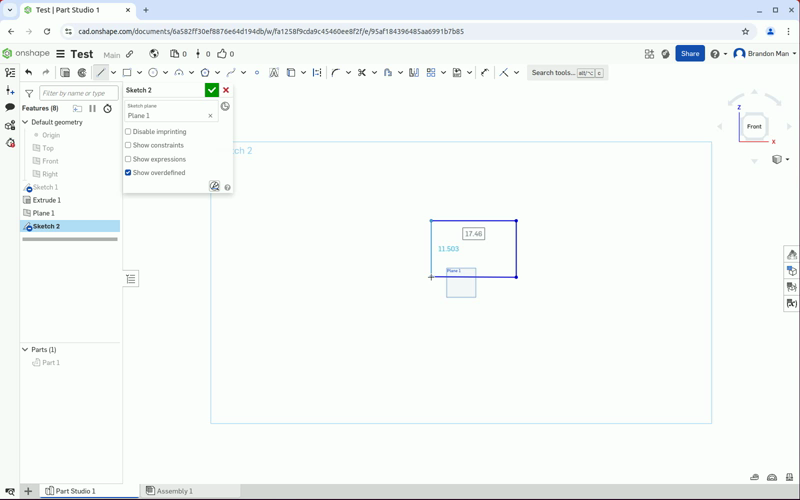
mouse_move(438, 226)
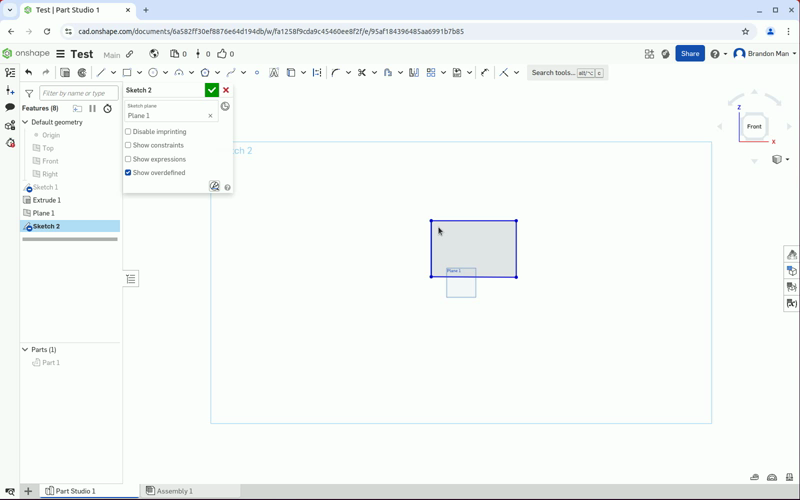
click(438, 226)
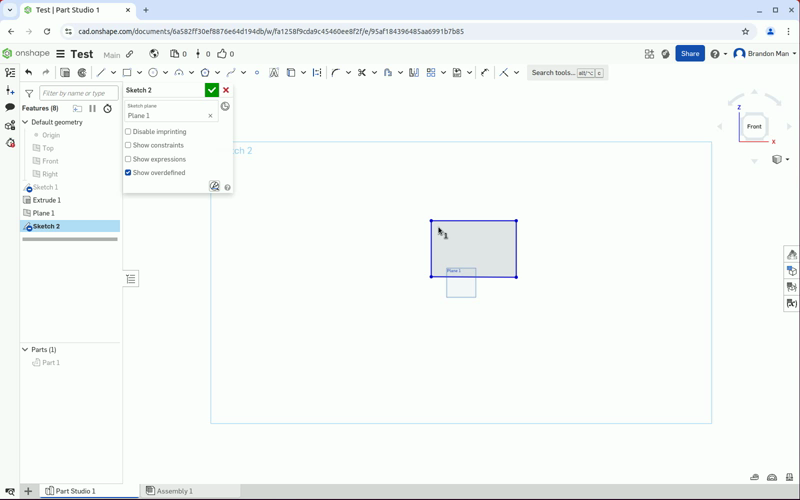
mouse_move(73, 352)
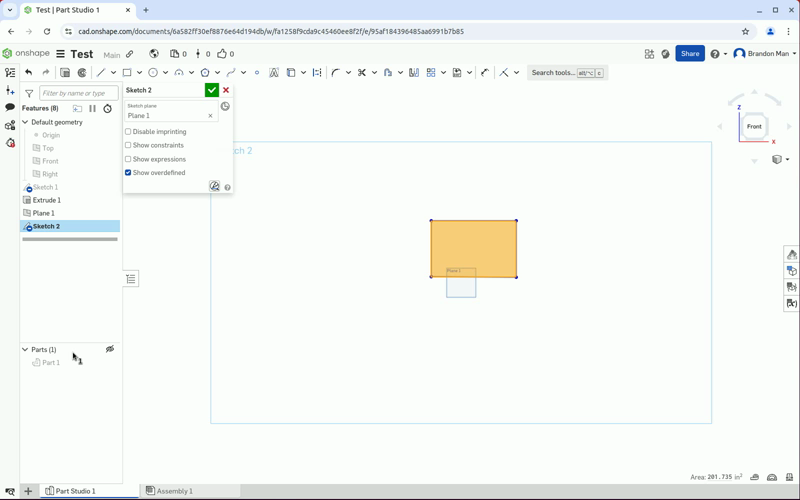
key(shift+y)
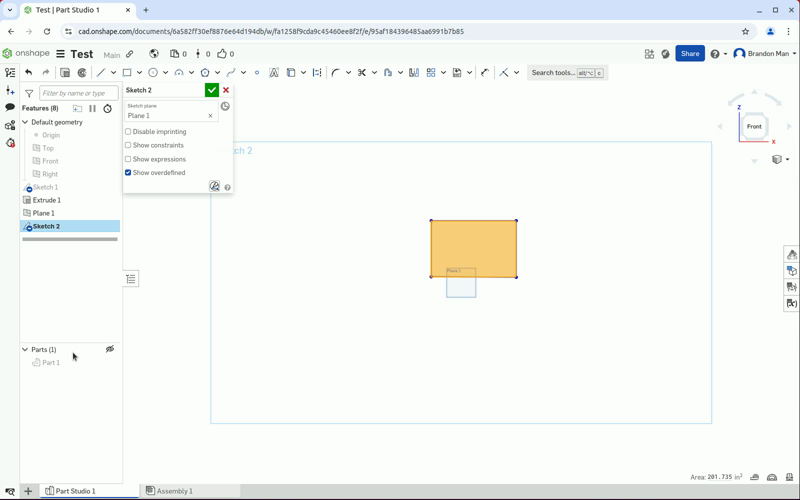
key(shift+e)
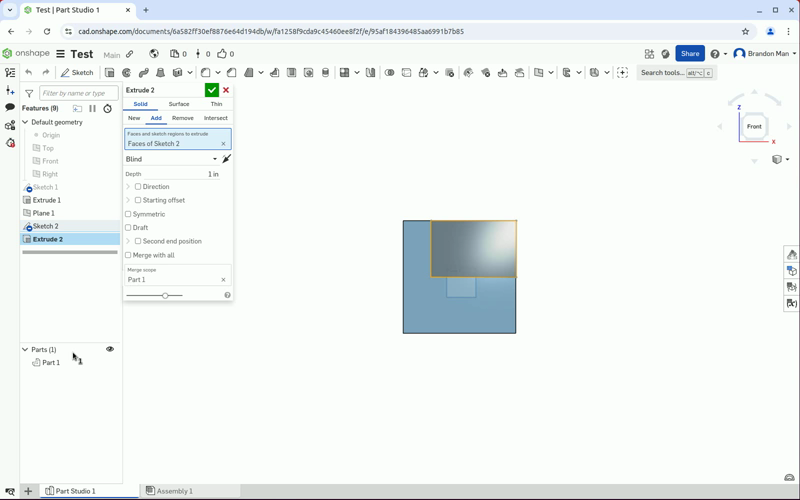
mouse_move(143, 106)
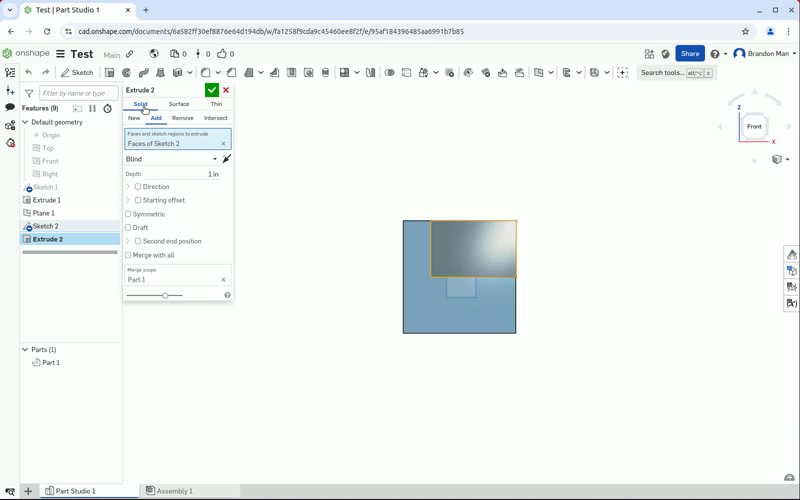
click(143, 106)
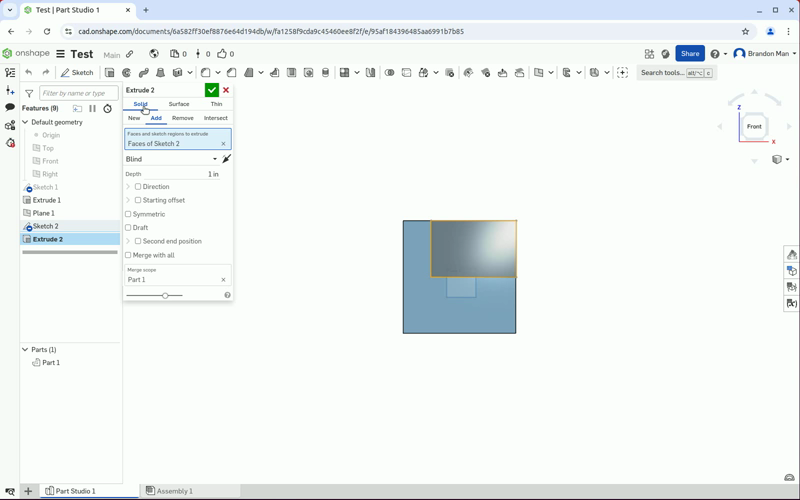
mouse_move(186, 120)
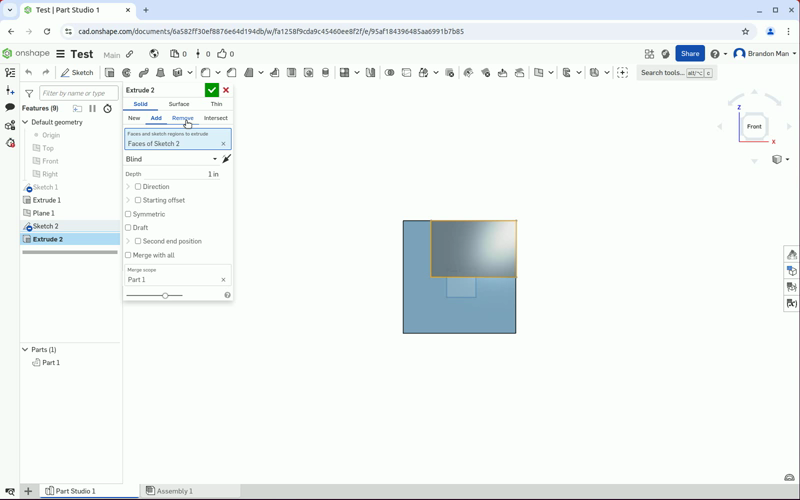
click(186, 120)
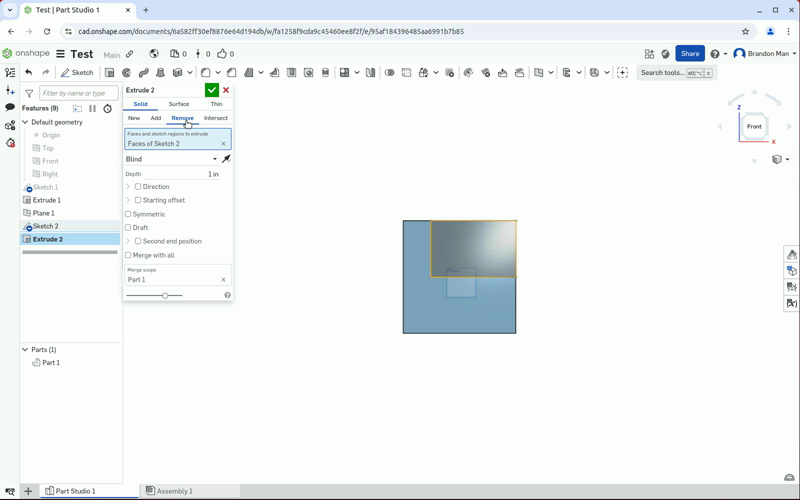
key(tab, 4)
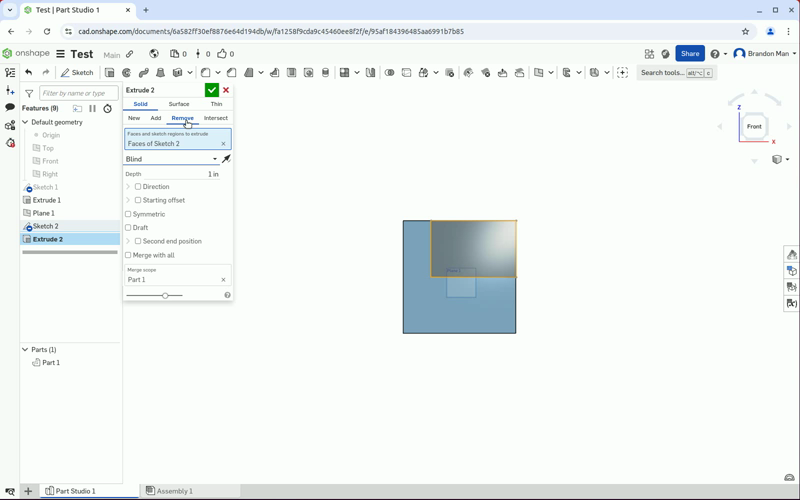
text(11.554)
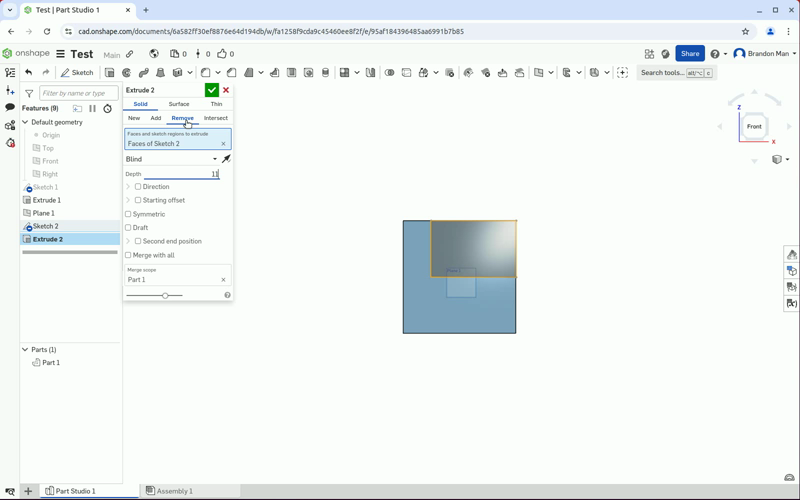
key(tab, 6)
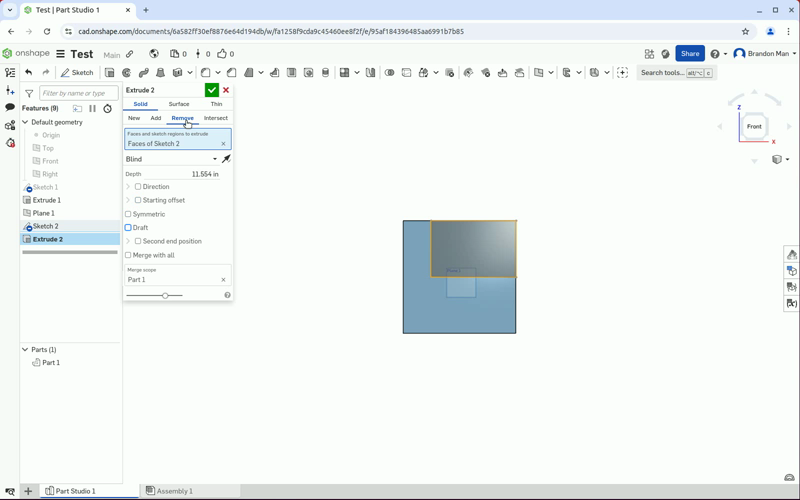
key(space)
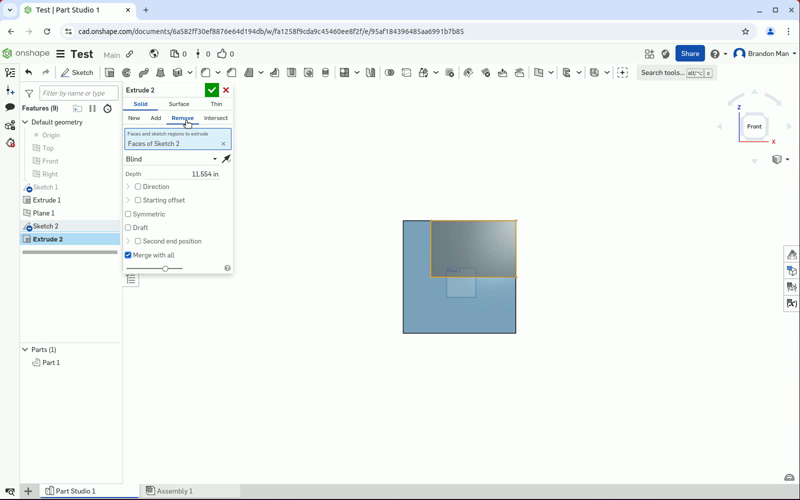
key(enter)
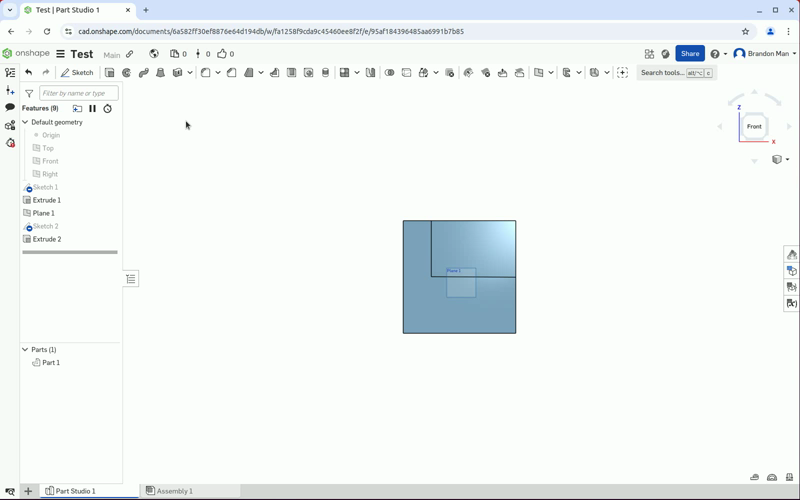
key(shift+h)
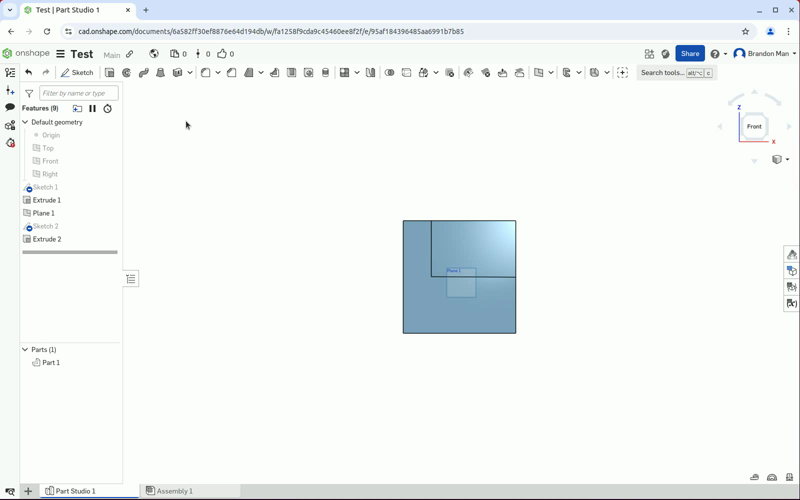
key(shift+h)
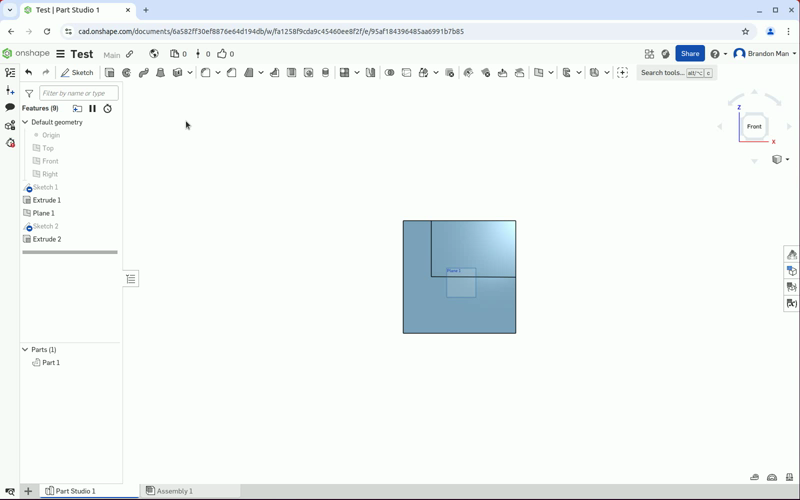
key(shift+7)
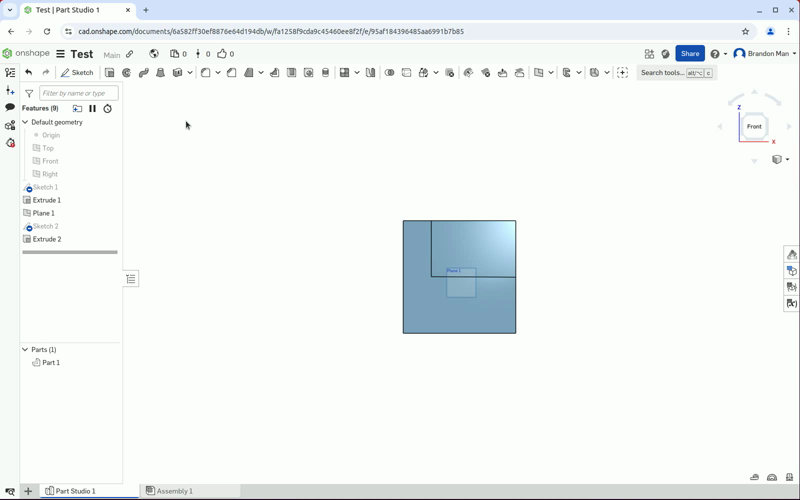
key(left, 2)
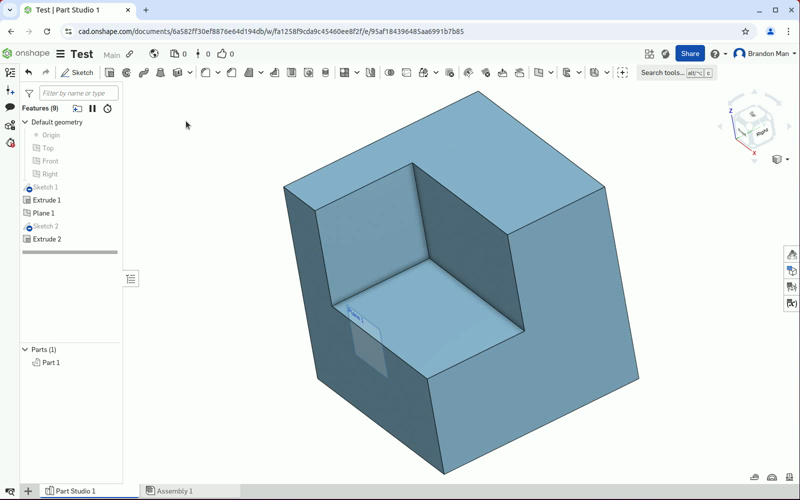
key(down, 2)
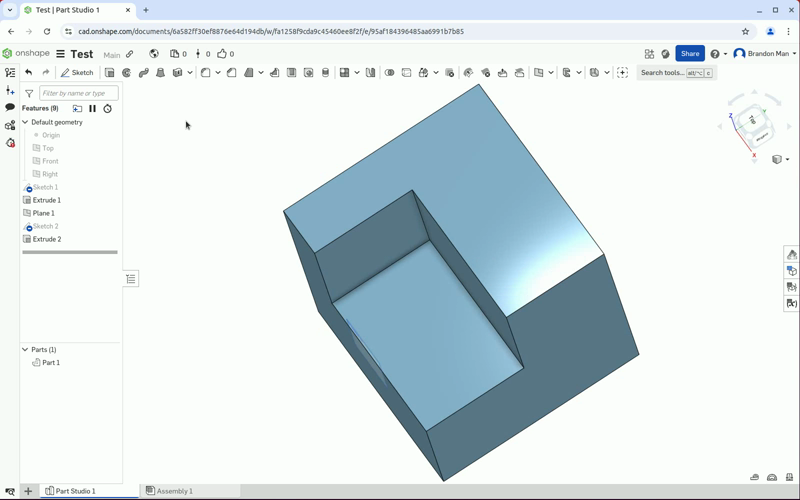
key(up, 2)
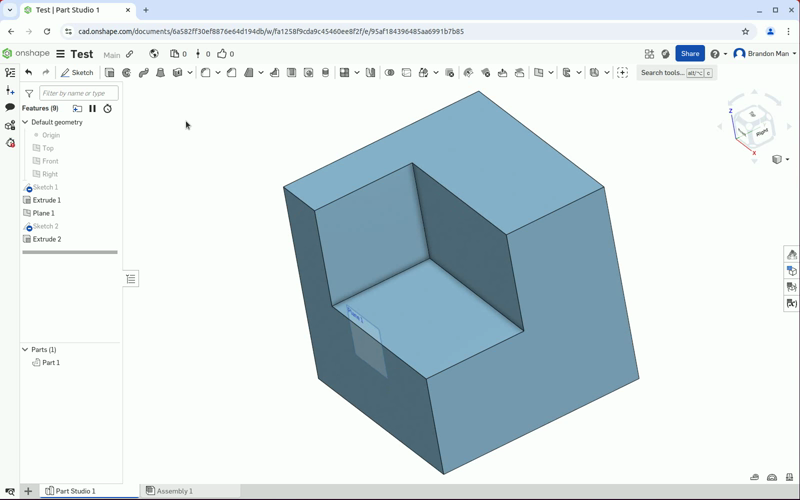
key(right, 2)
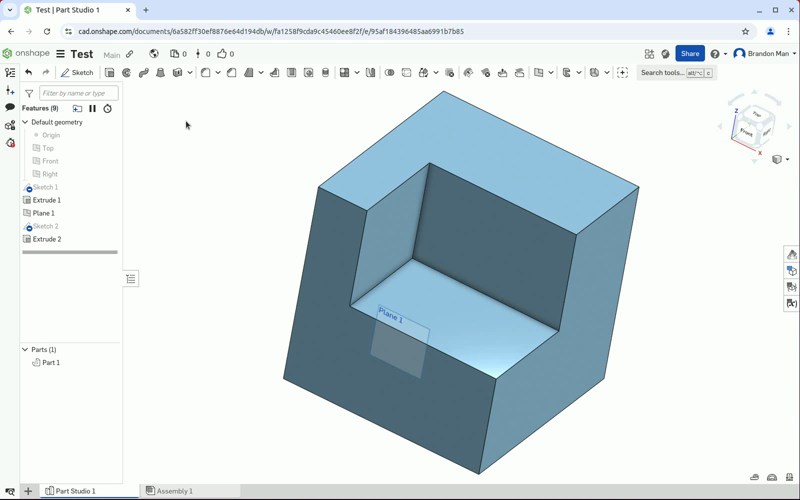
mouse_move(73, 189)
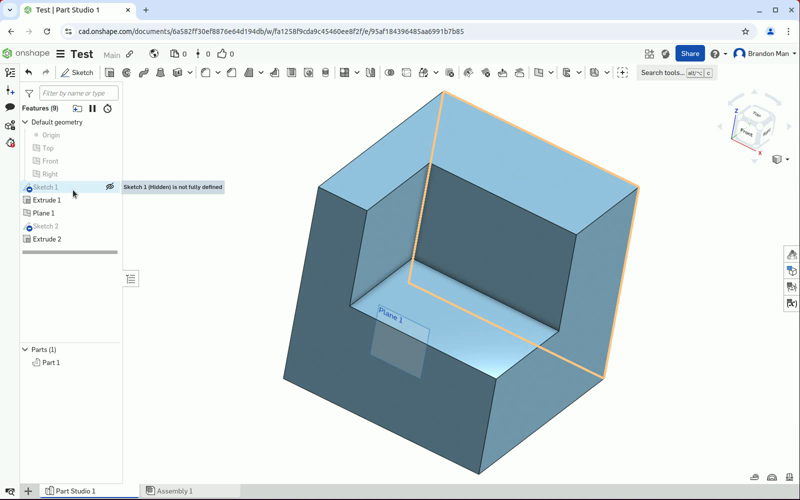
click(73, 189)